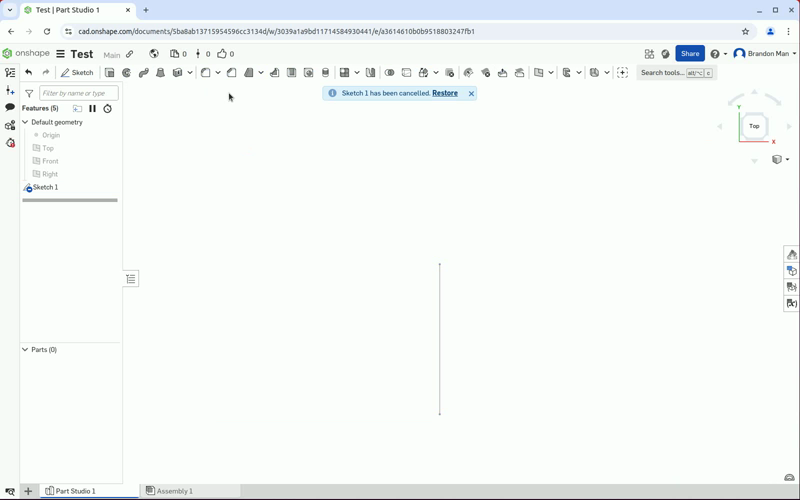
key(shift+h)
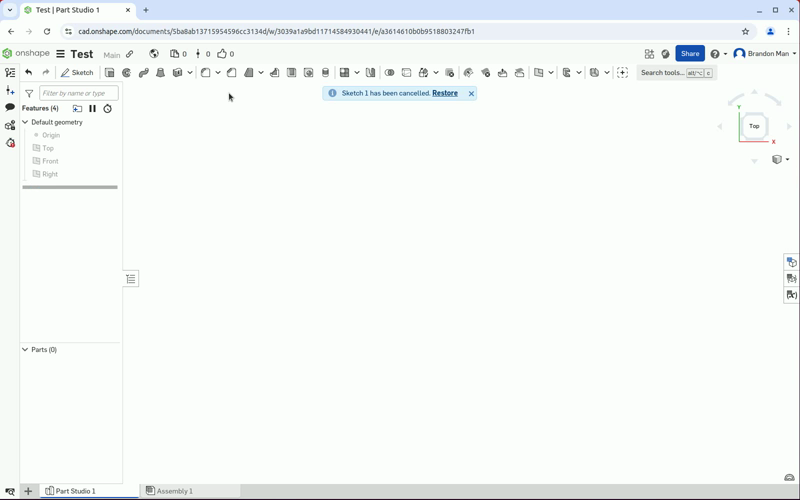
mouse_move(73, 352)
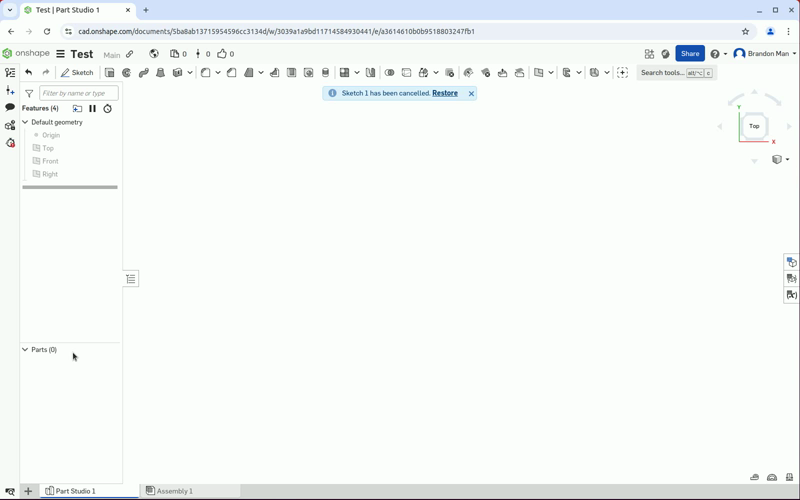
key(y)
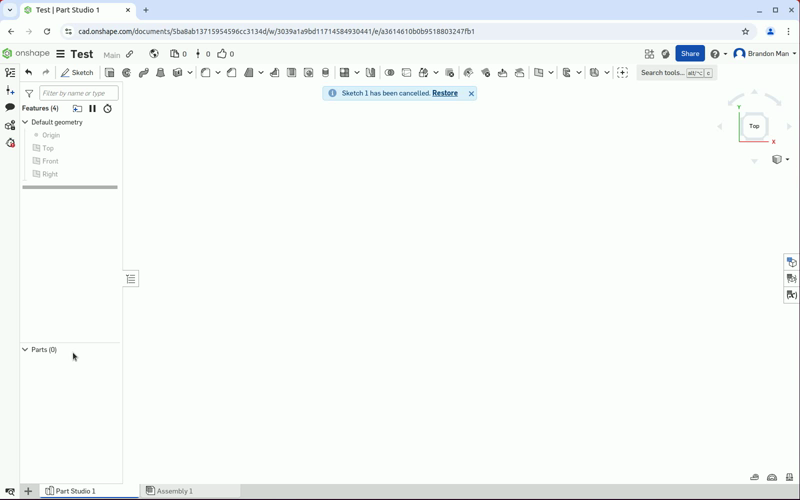
key(shift+p)
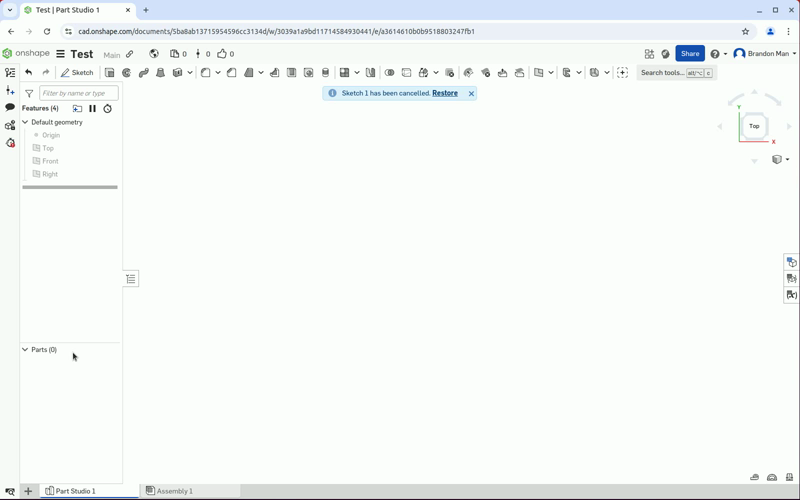
key(space)
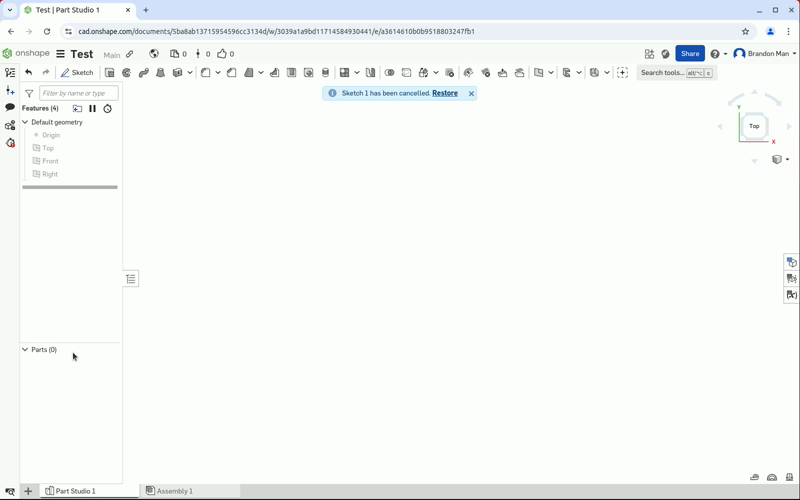
key_down(shift)
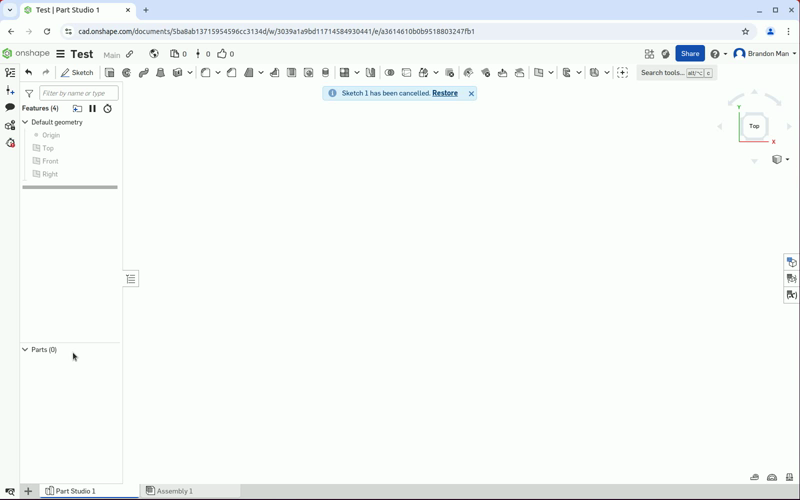
key(up)
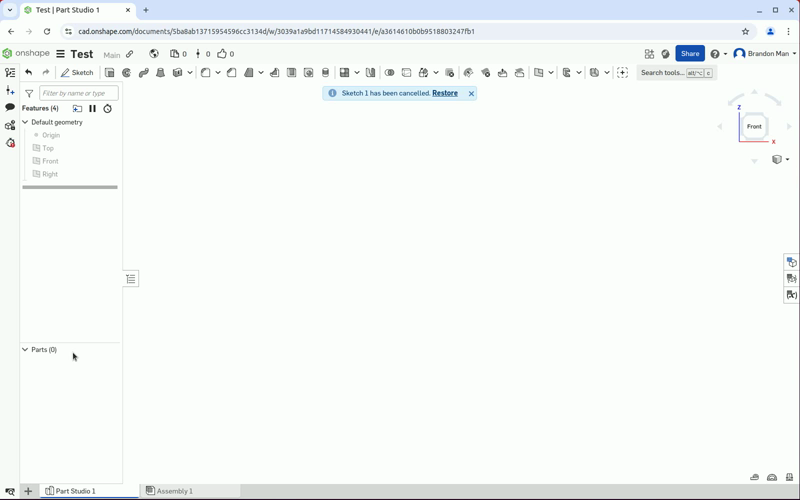
key_up(shift)
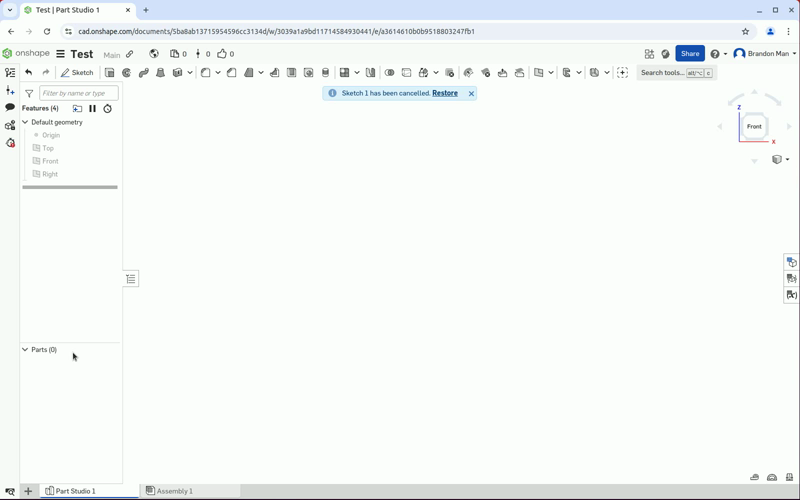
mouse_move(73, 352)
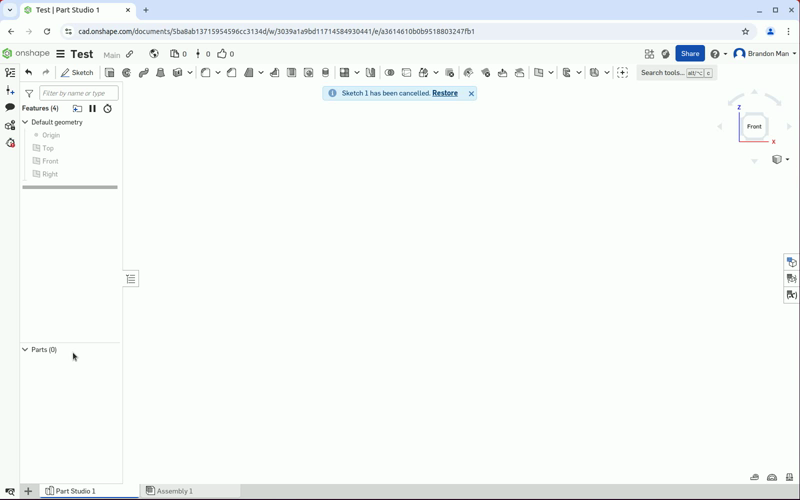
key(shift+y)
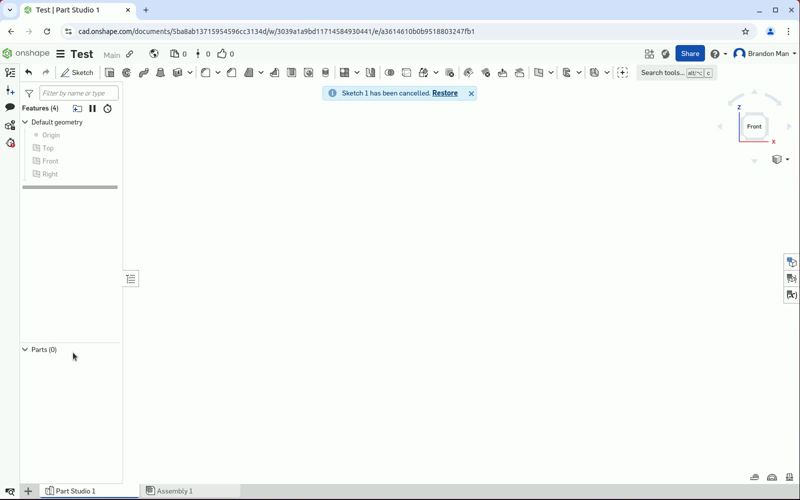
key(shift+s)
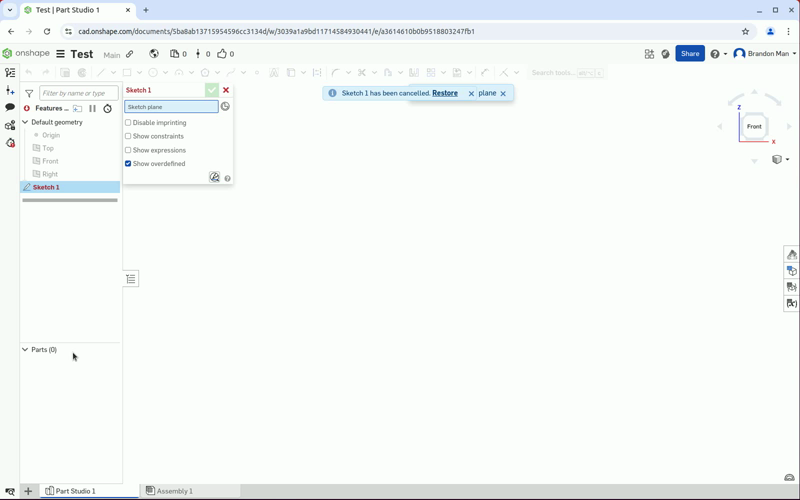
mouse_move(73, 163)
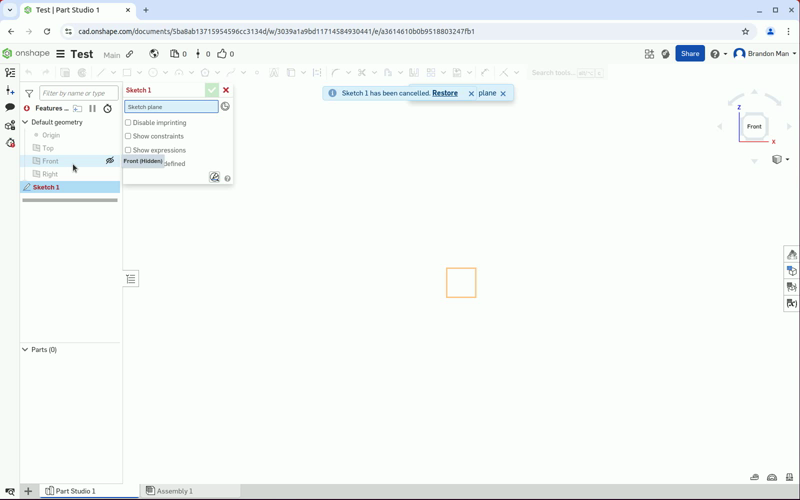
click(73, 163)
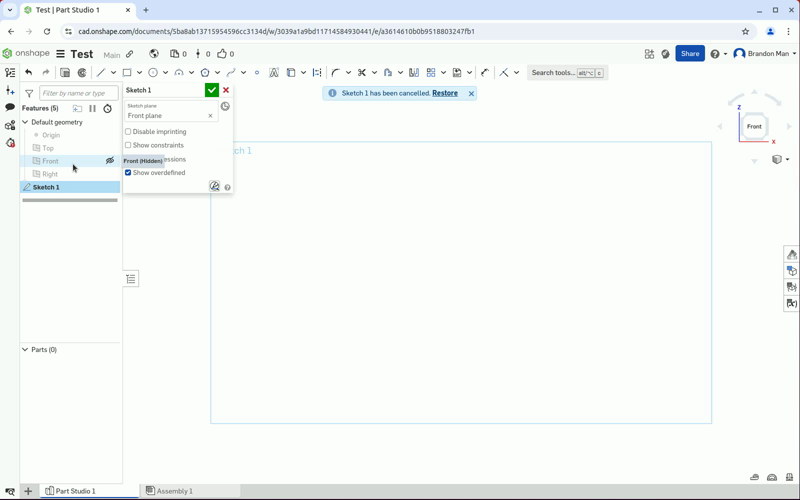
mouse_move(73, 352)
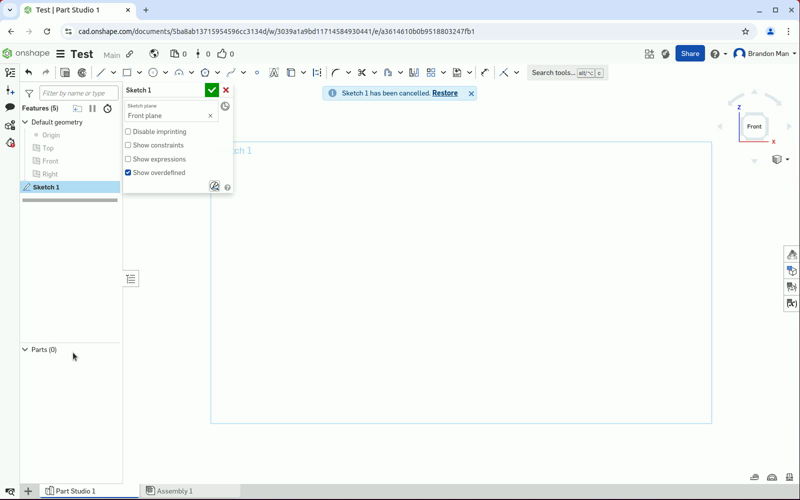
key(y)
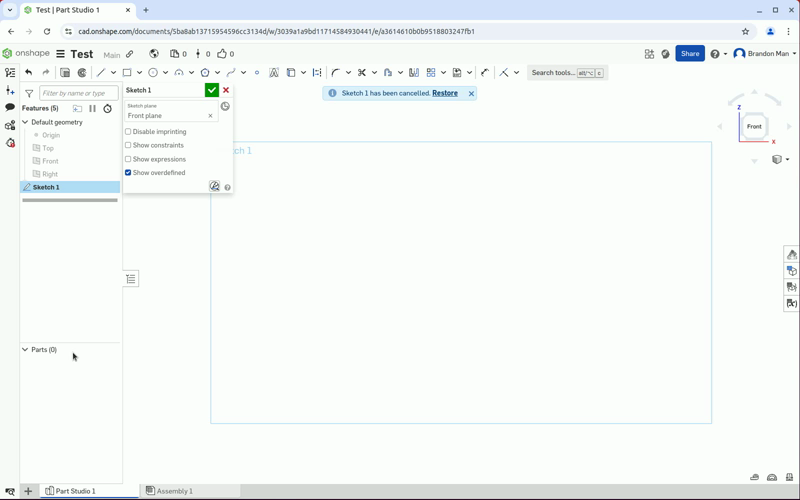
key(l)
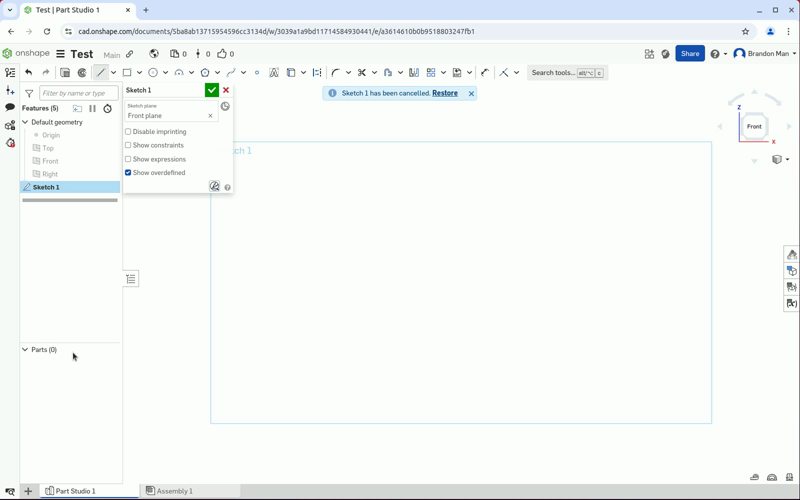
key_down(shift)
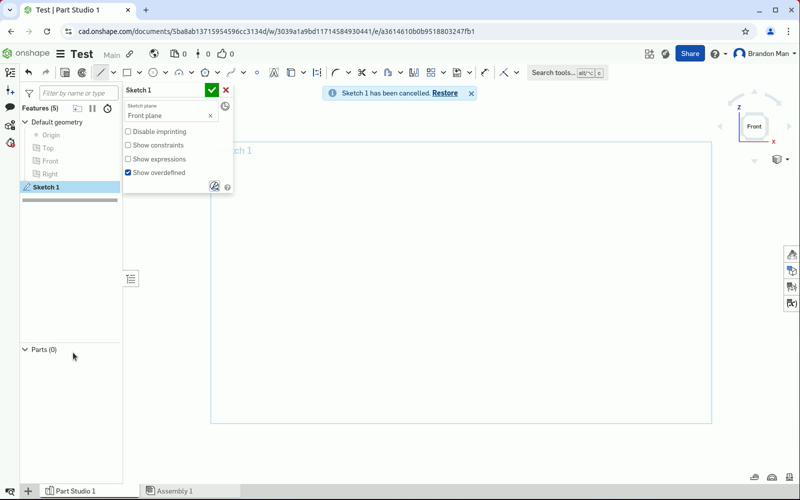
mouse_move(352, 287)
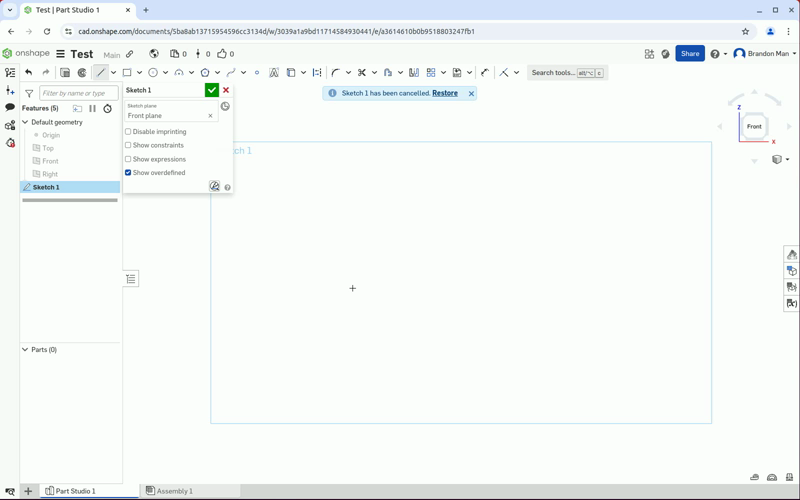
click(352, 287)
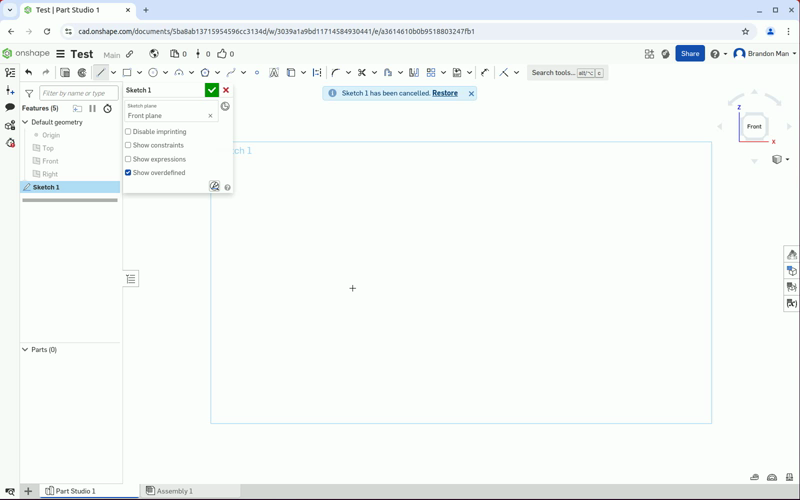
key_up(shift)
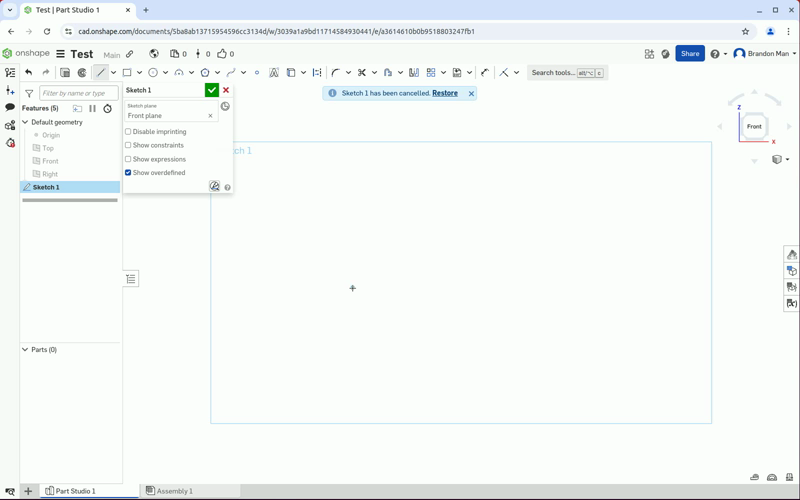
key_down(shift)
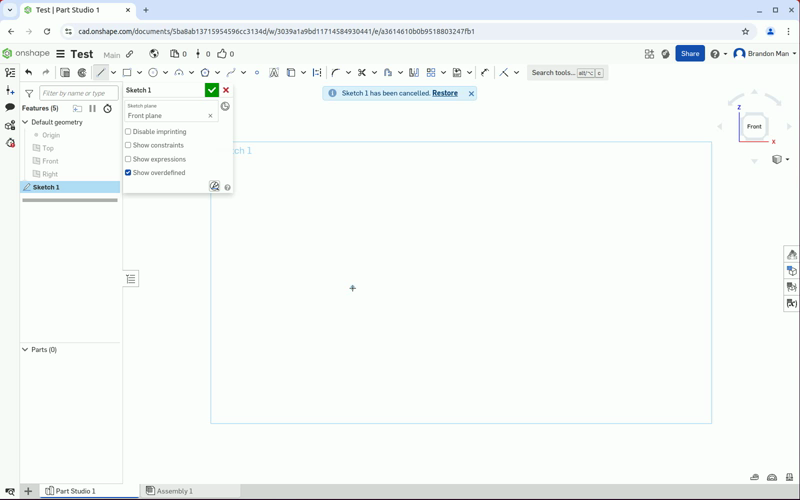
mouse_move(382, 287)
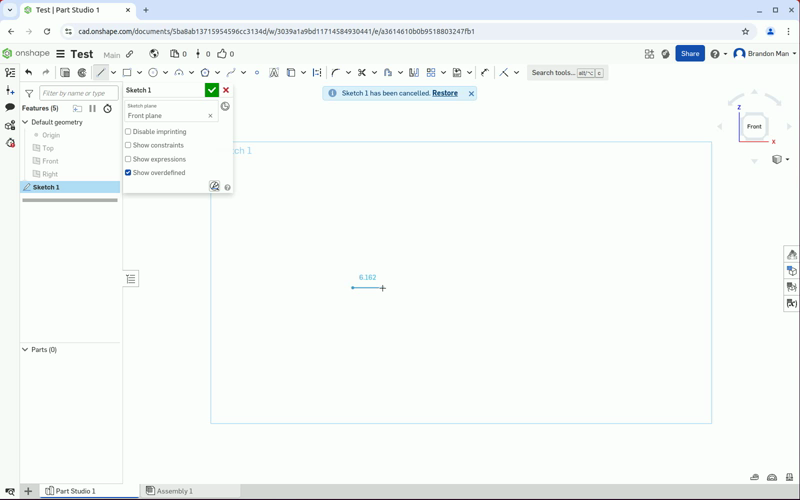
mouse_move(384, 287)
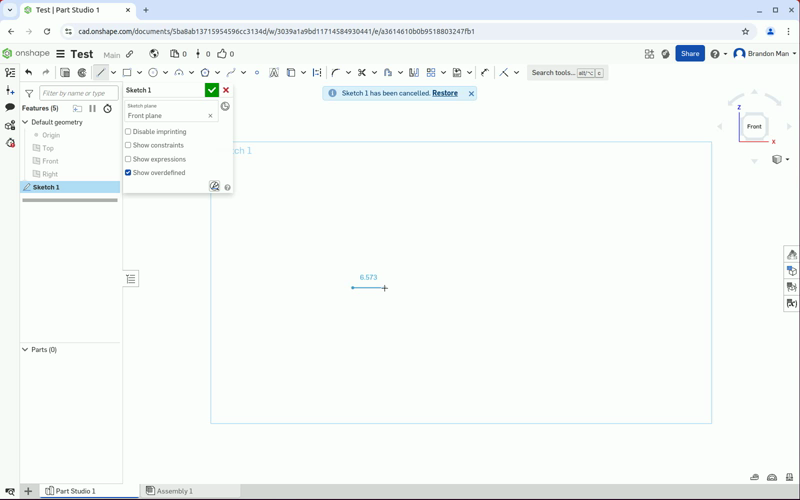
click(384, 287)
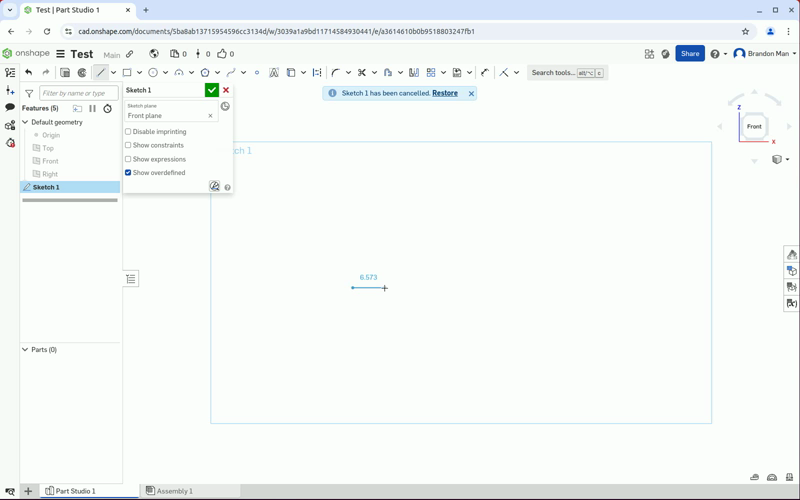
key_up(shift)
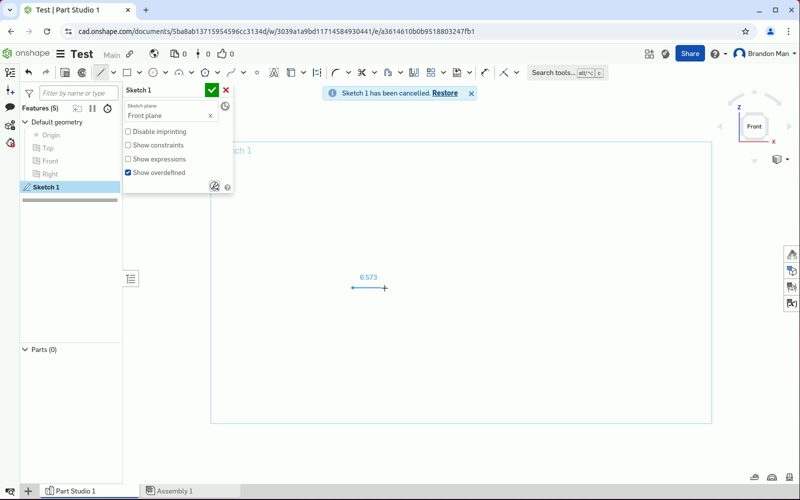
key(esc)
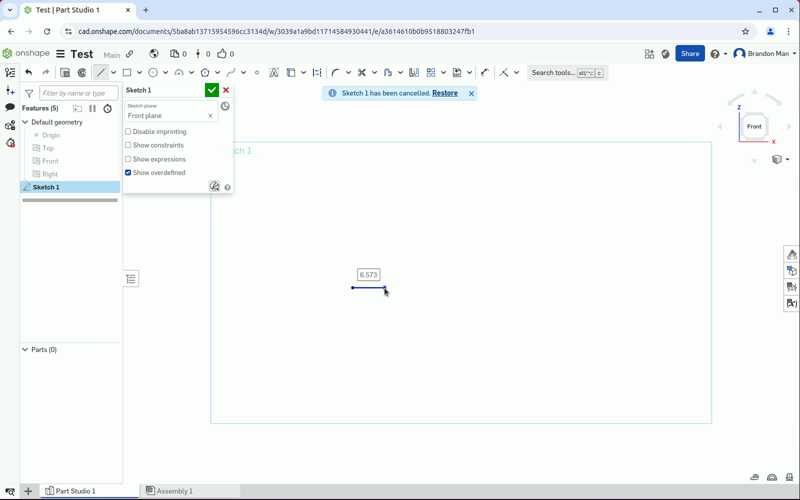
key(a)
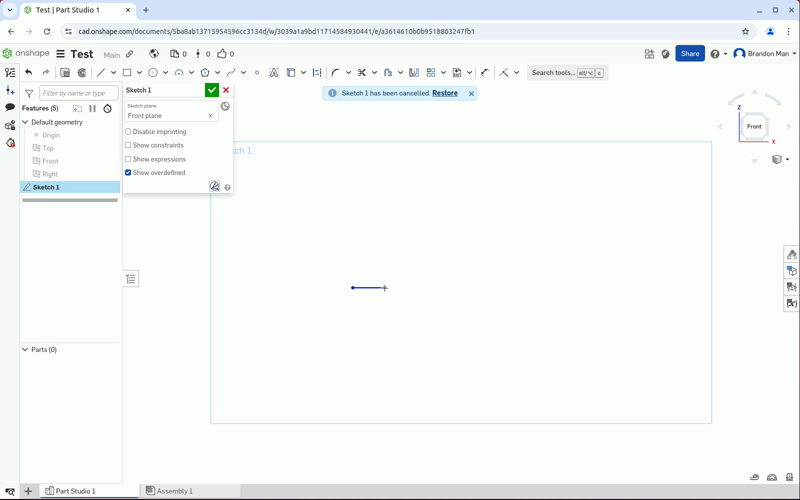
mouse_move(384, 287)
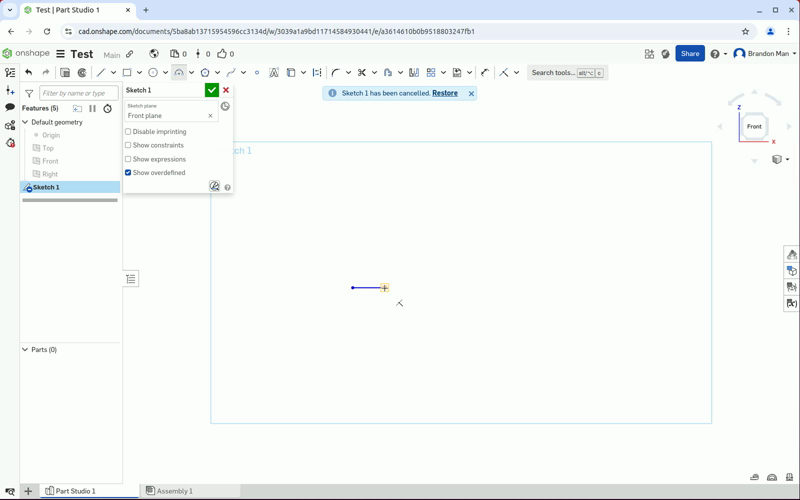
click(384, 287)
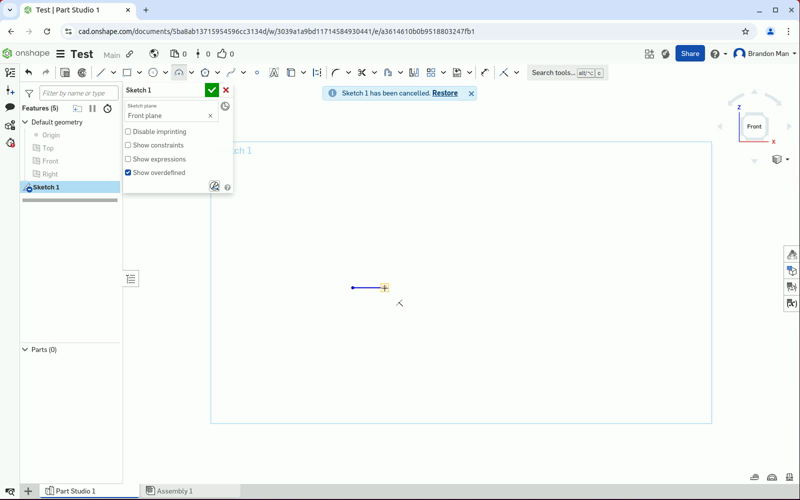
key_down(shift)
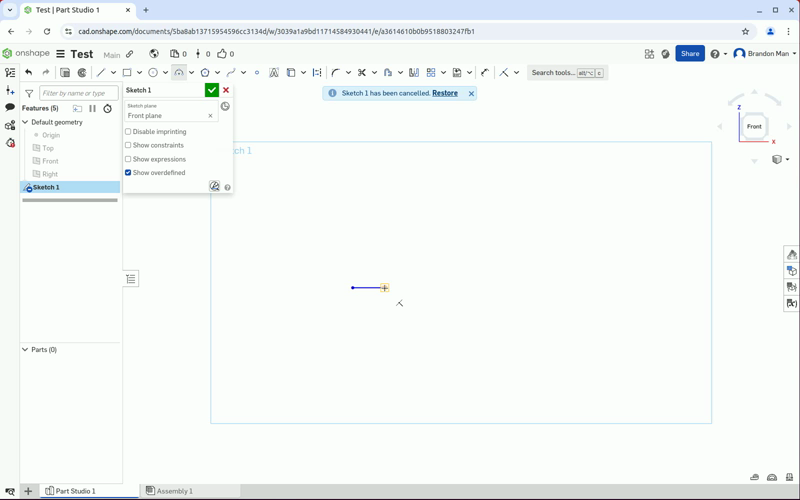
mouse_move(402, 271)
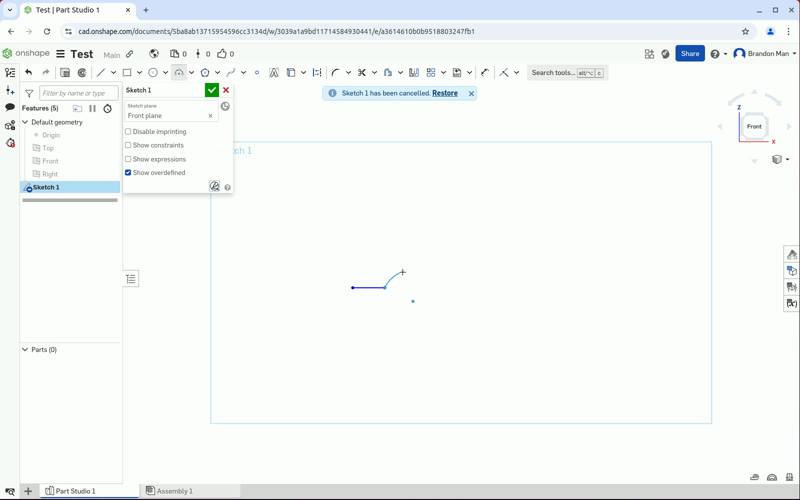
click(402, 271)
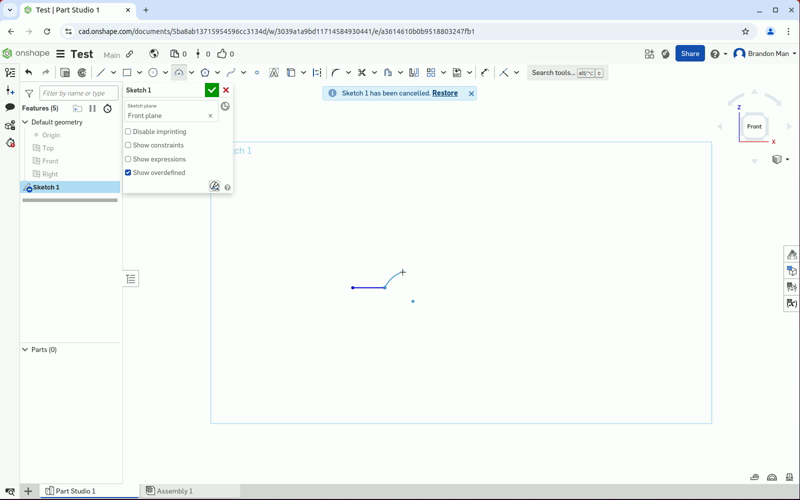
mouse_move(396, 282)
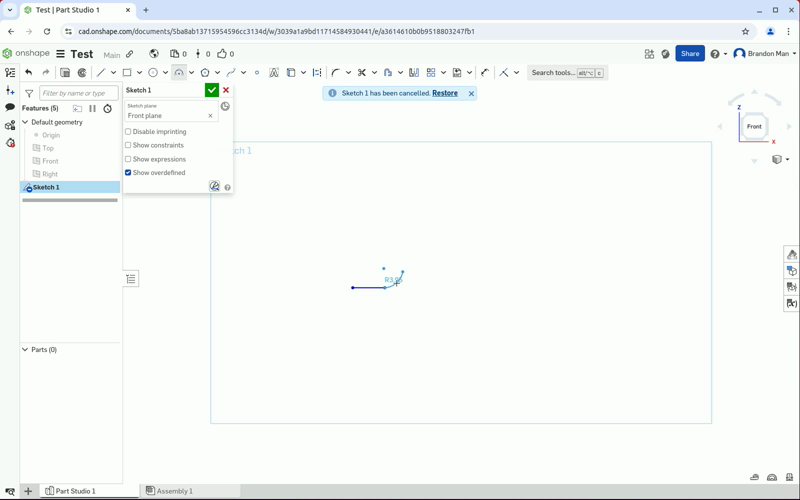
click(396, 282)
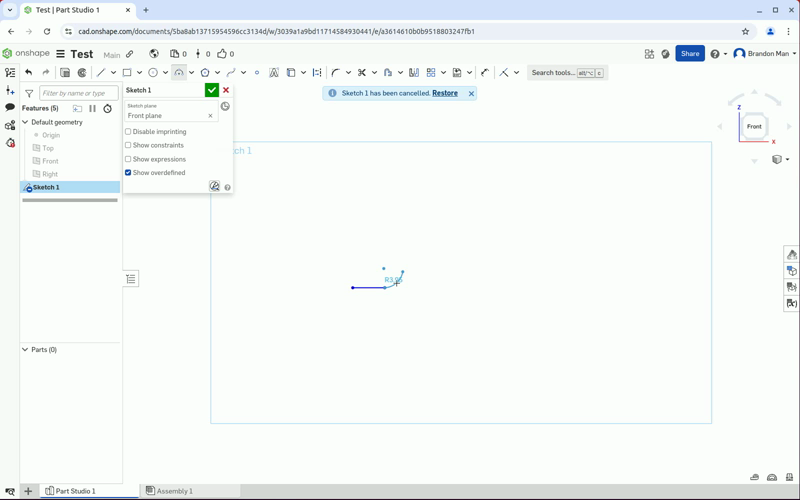
key_up(shift)
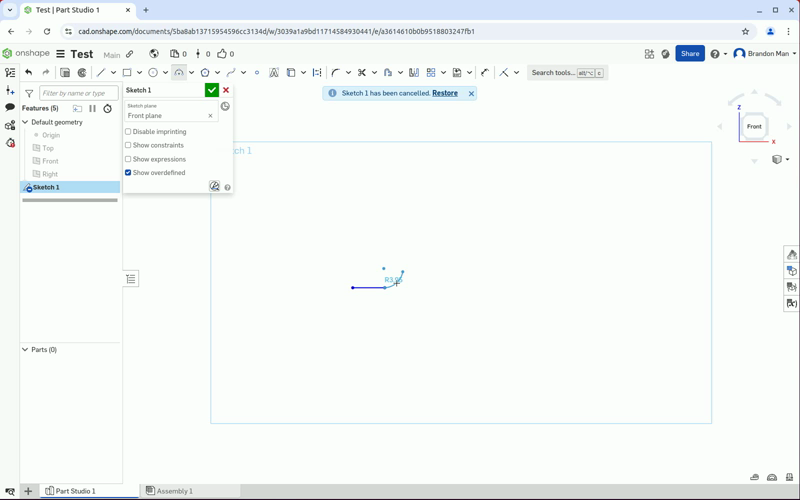
mouse_move(402, 271)
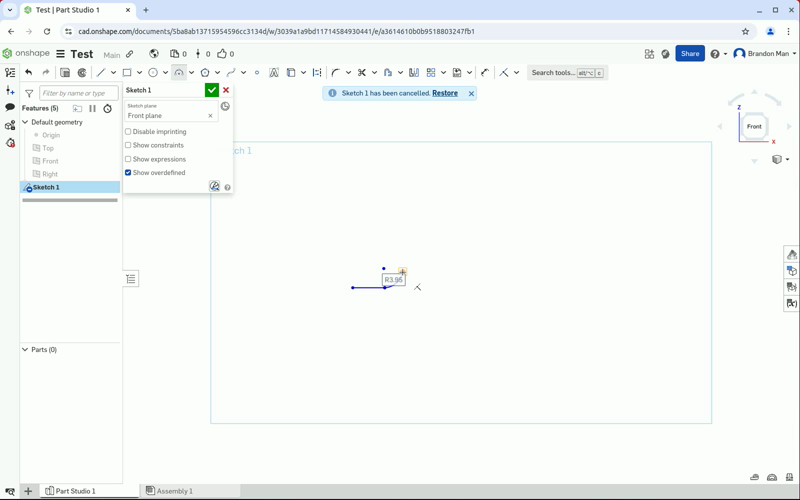
click(402, 271)
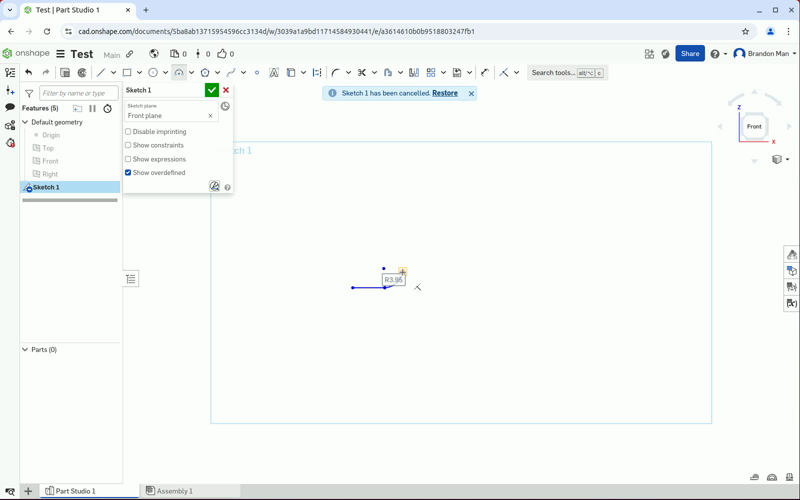
key_down(shift)
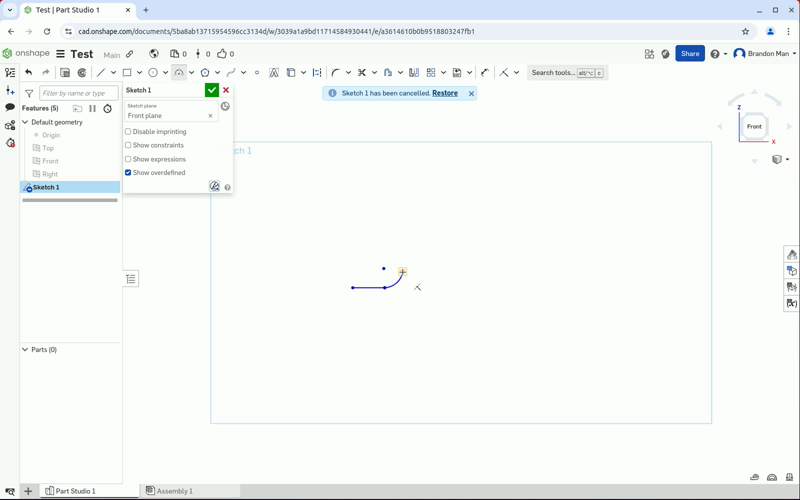
mouse_move(518, 271)
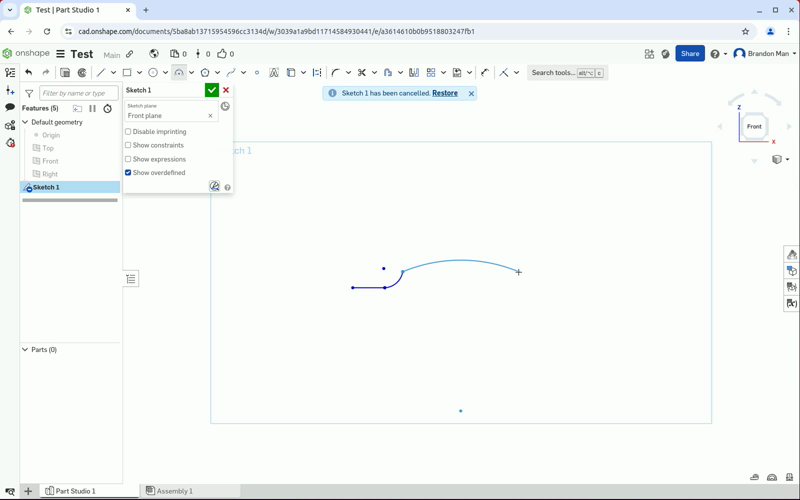
click(518, 271)
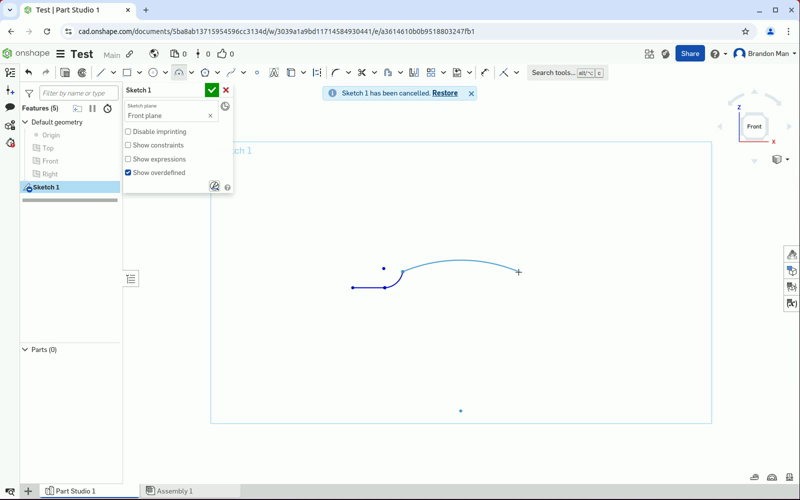
mouse_move(460, 222)
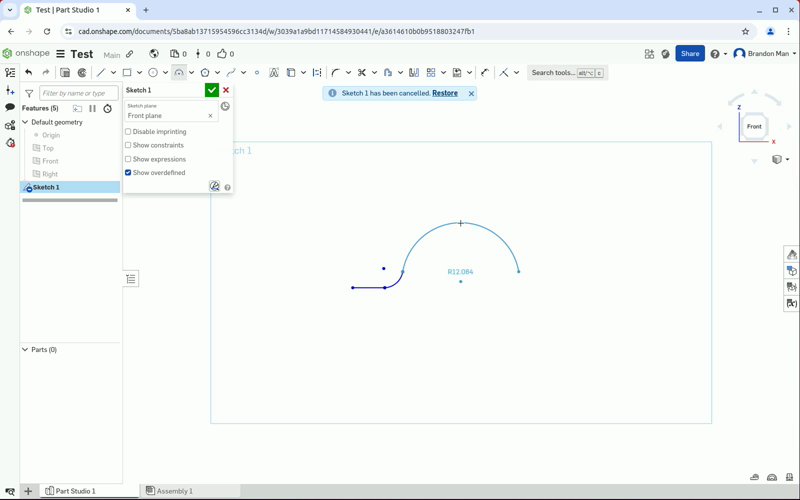
click(460, 222)
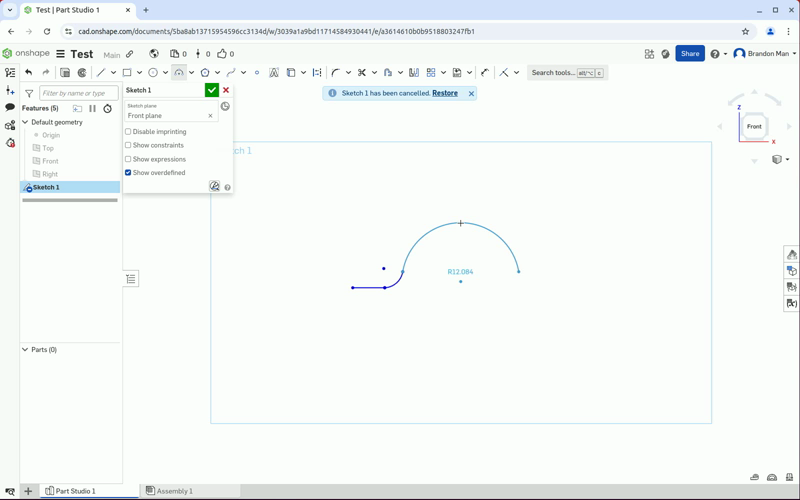
key_up(shift)
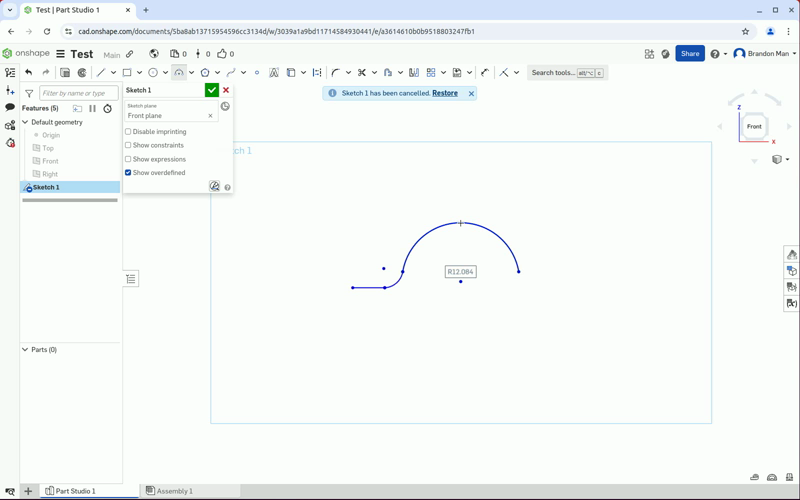
mouse_move(518, 271)
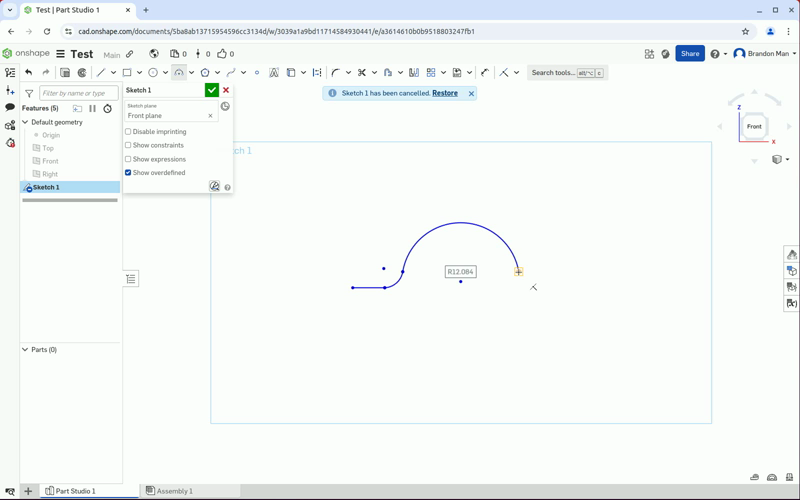
click(518, 271)
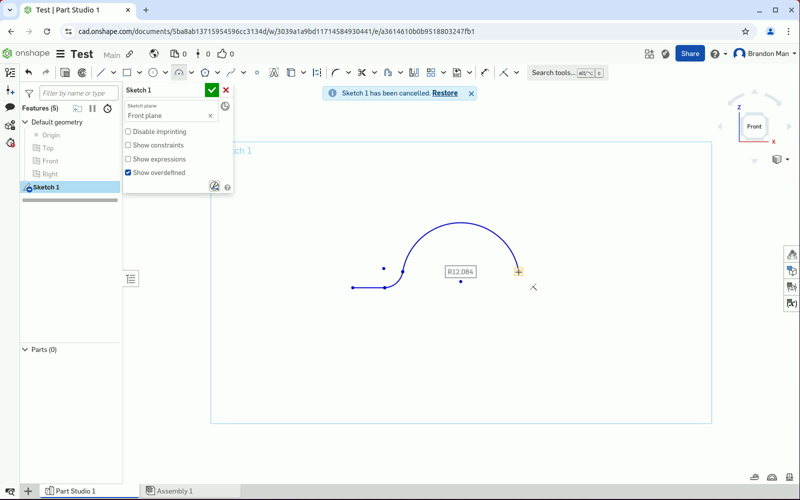
key_down(shift)
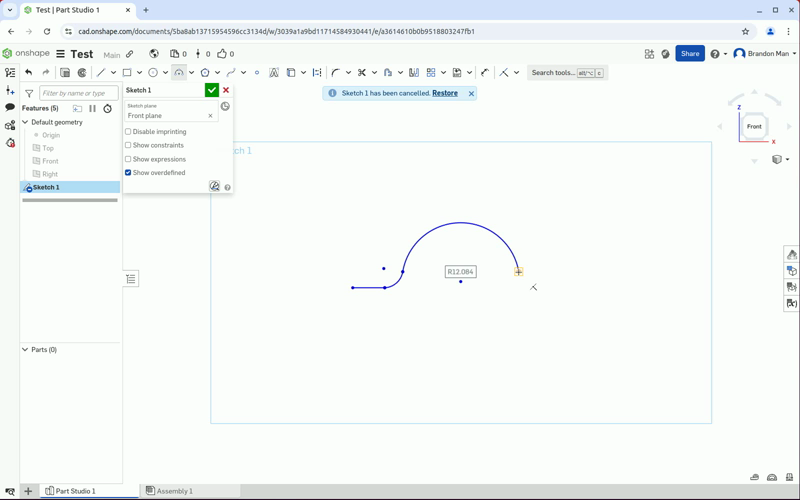
mouse_move(537, 287)
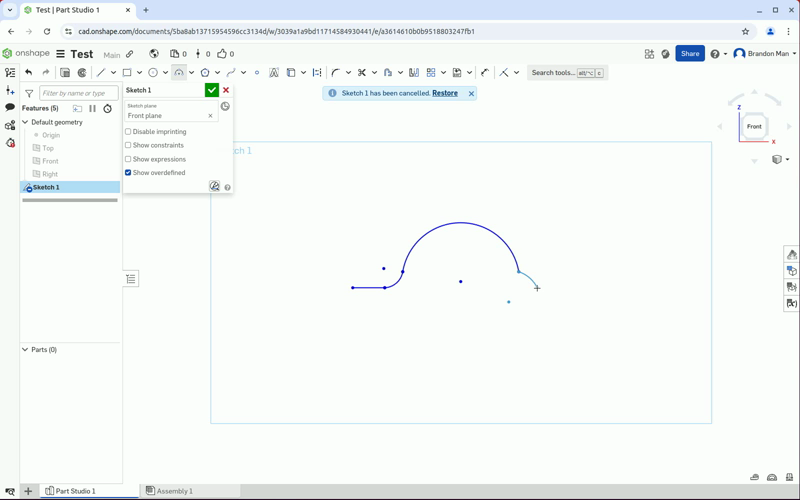
click(537, 287)
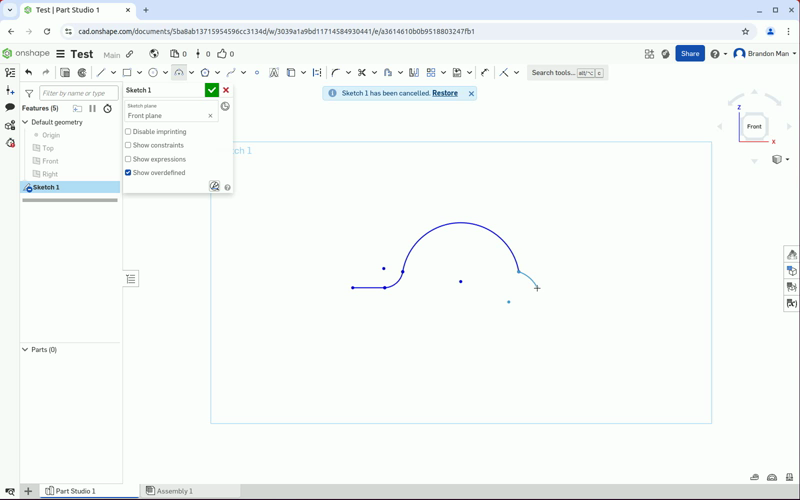
mouse_move(525, 282)
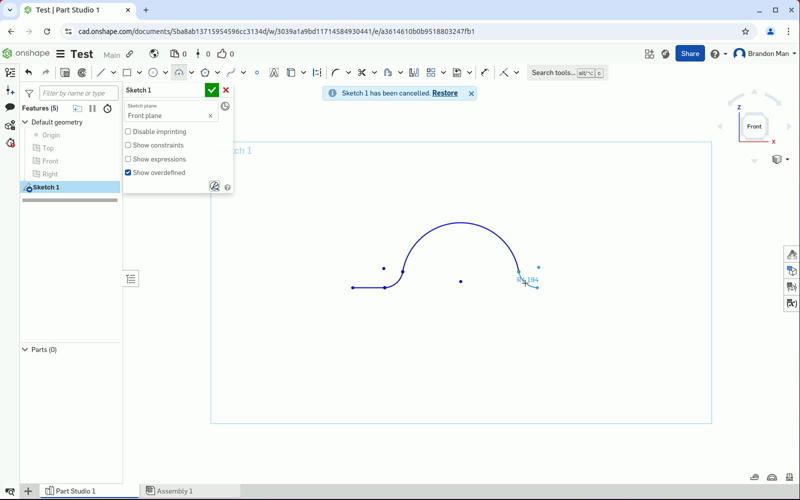
click(525, 282)
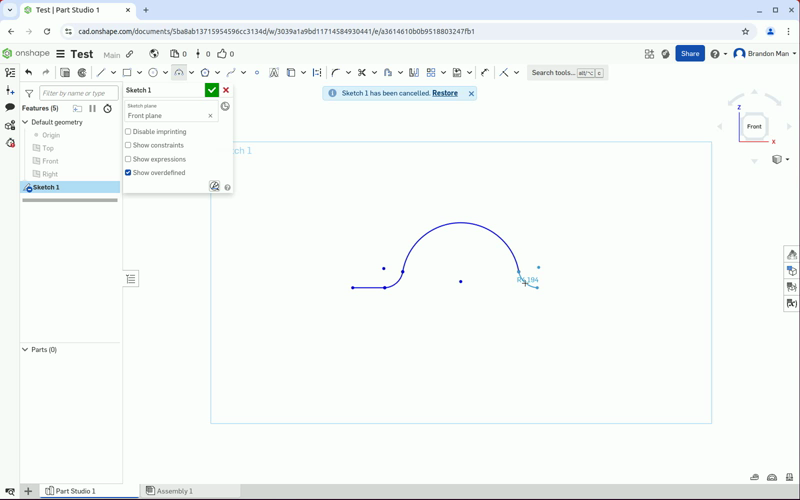
key_up(shift)
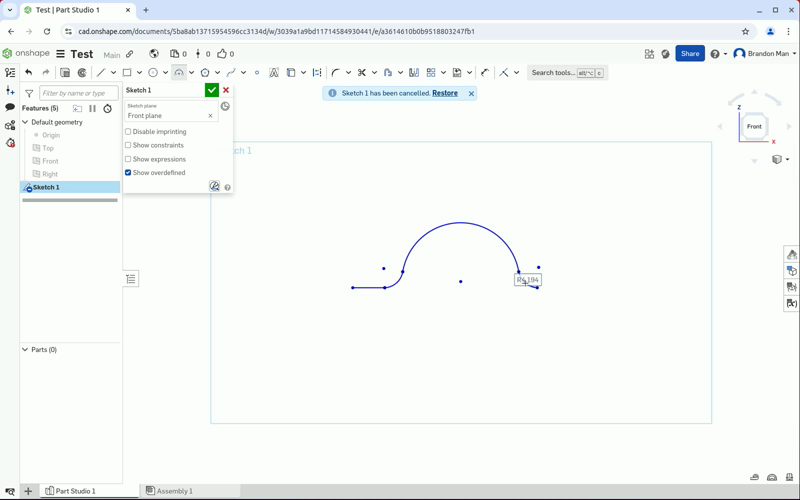
key(esc)
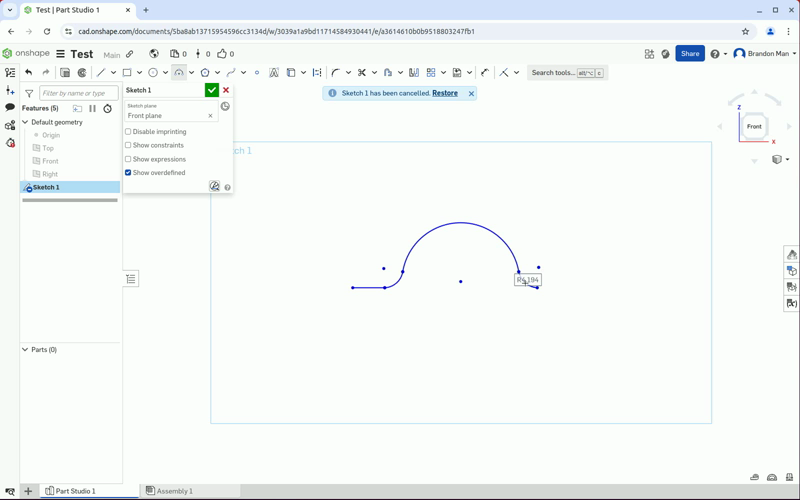
key(l)
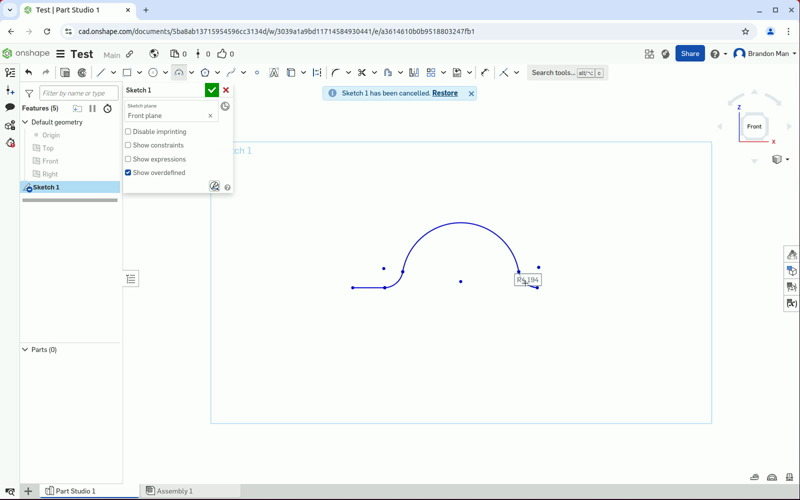
mouse_move(537, 287)
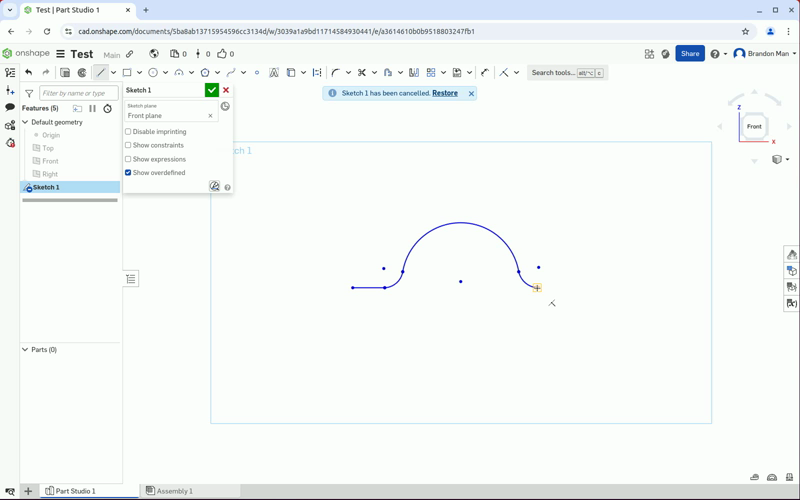
click(537, 287)
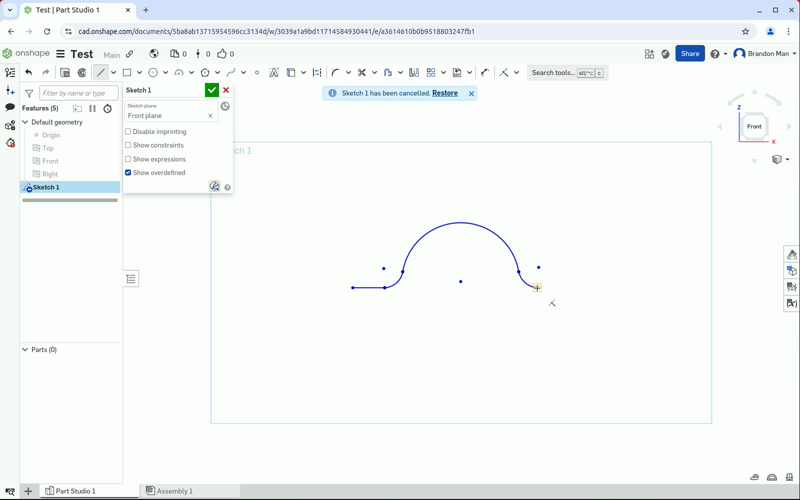
key_down(shift)
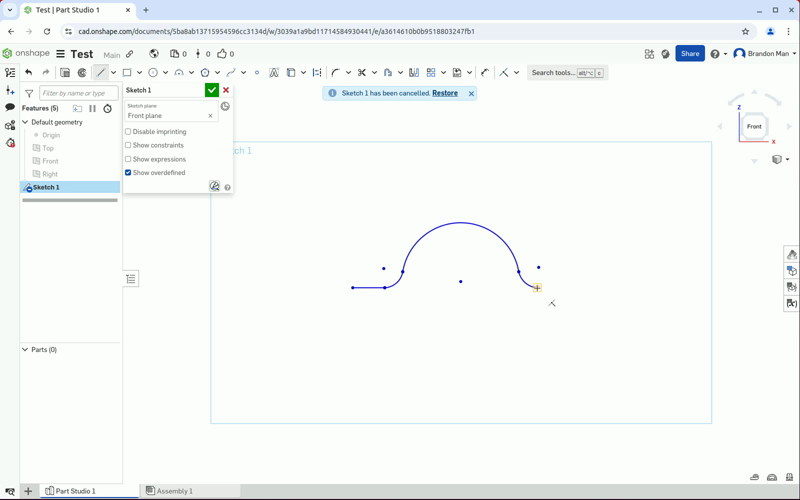
mouse_move(567, 287)
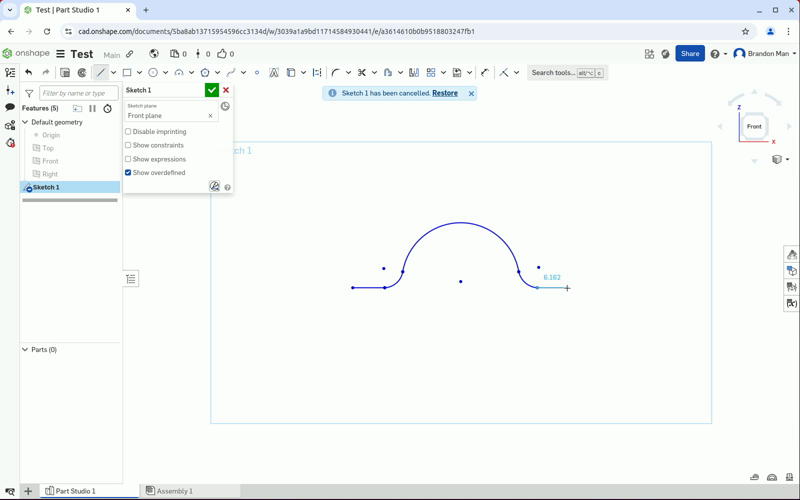
mouse_move(568, 287)
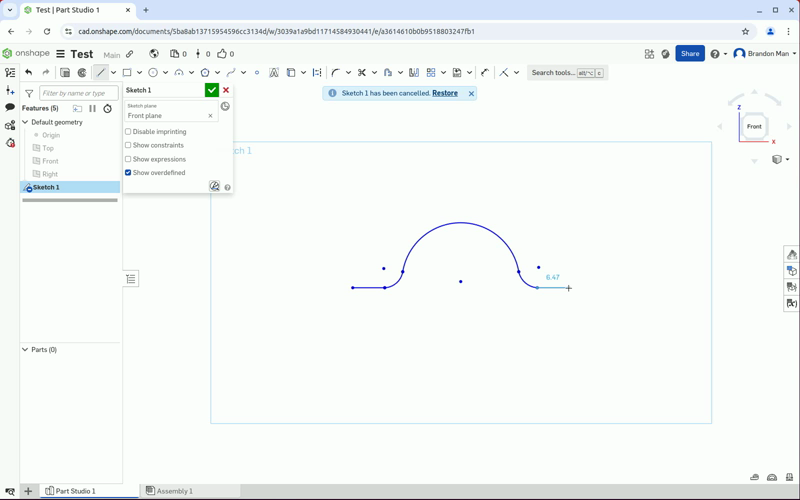
click(568, 287)
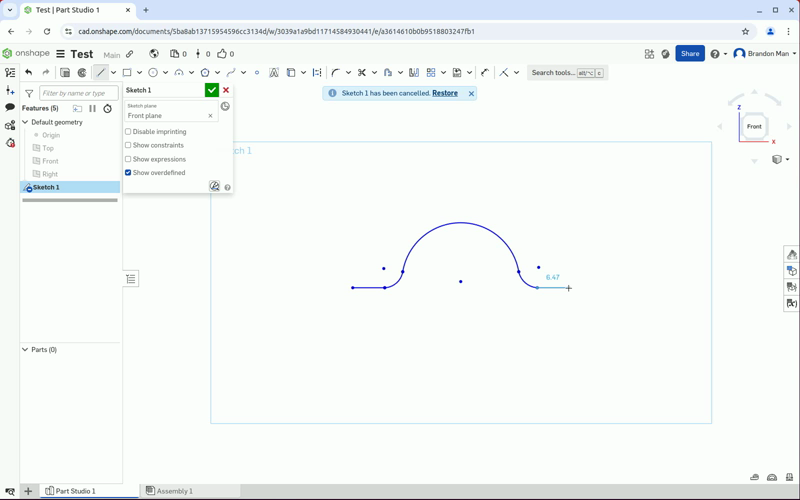
key_up(shift)
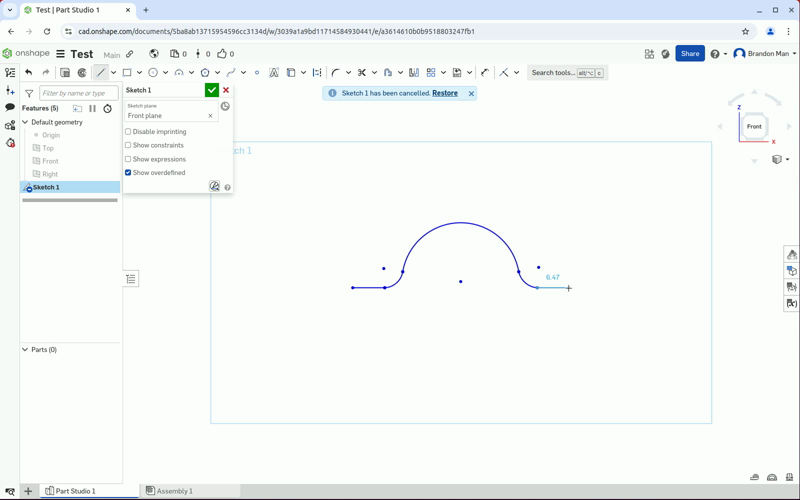
key_down(shift)
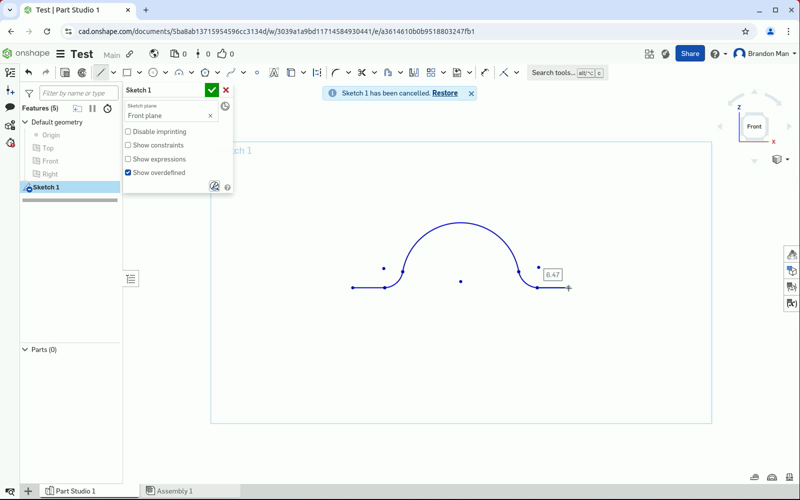
mouse_move(568, 187)
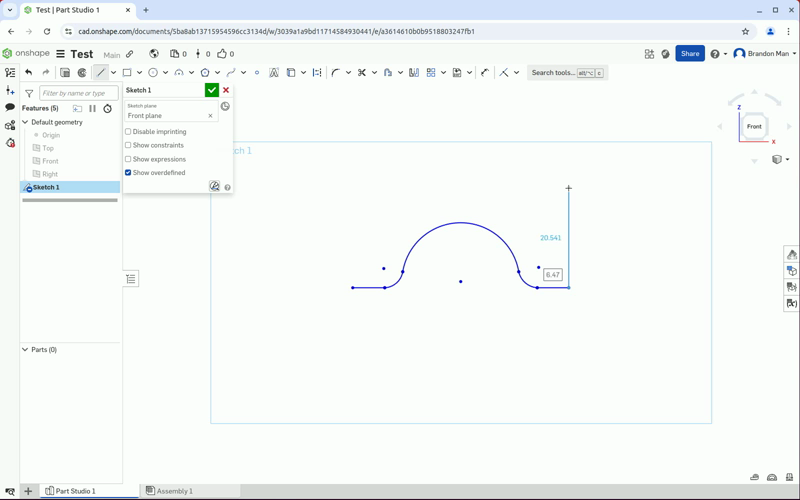
click(568, 187)
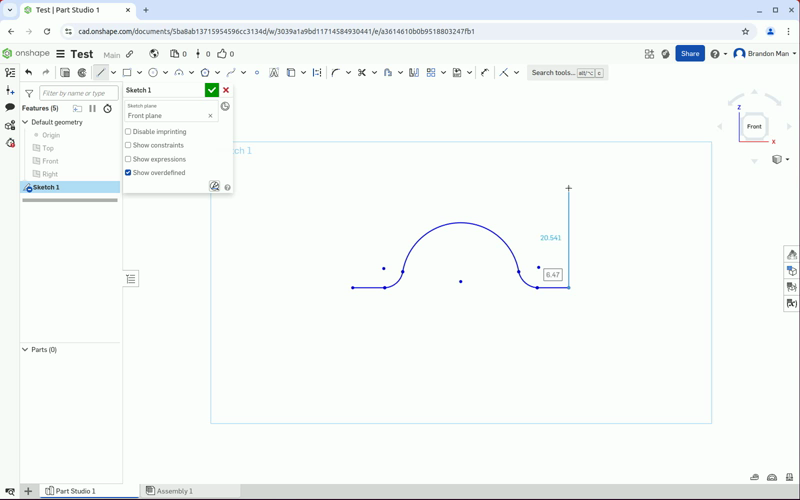
key_up(shift)
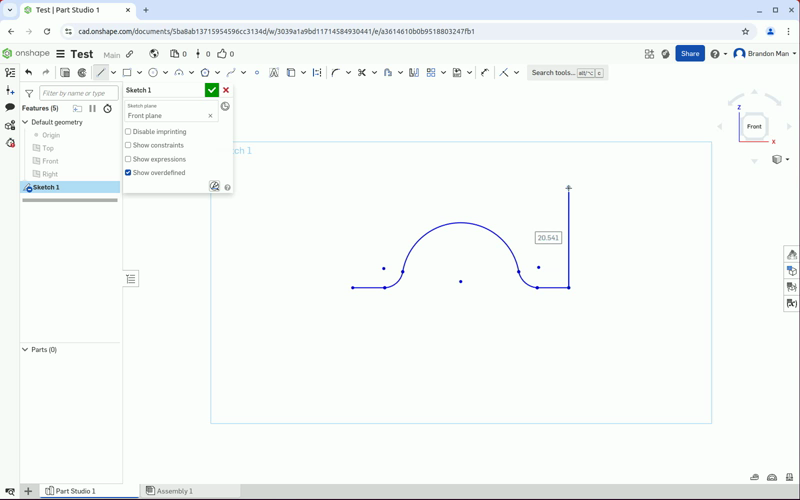
key(esc)
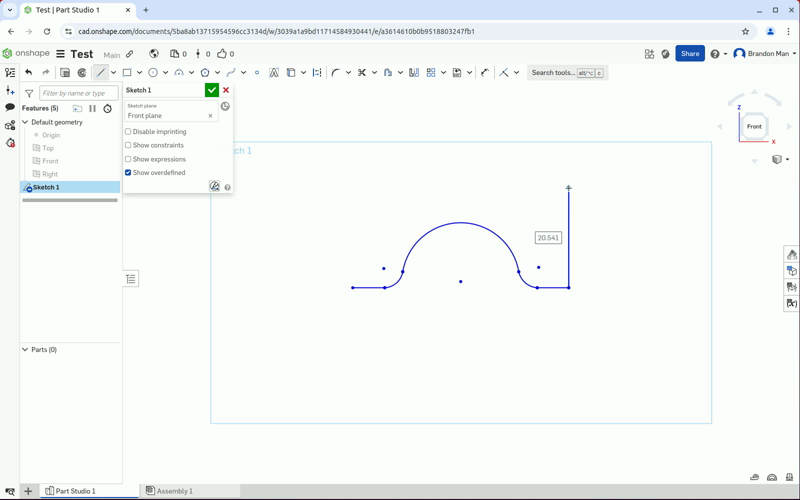
key(a)
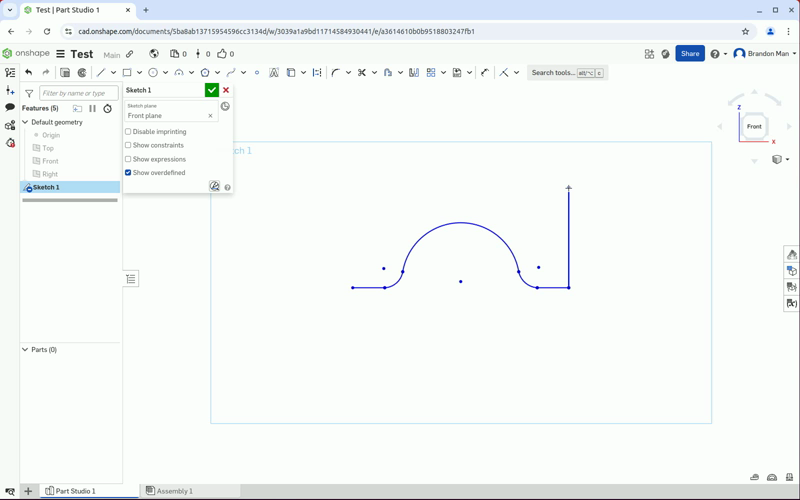
mouse_move(568, 187)
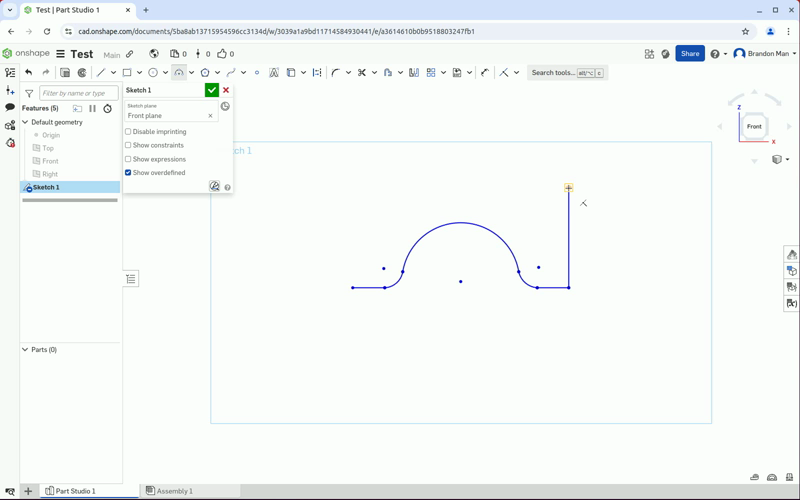
click(568, 187)
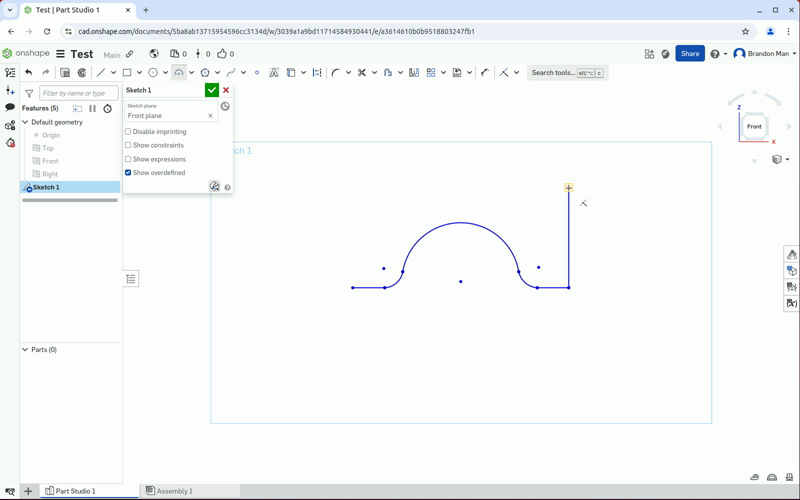
key_down(shift)
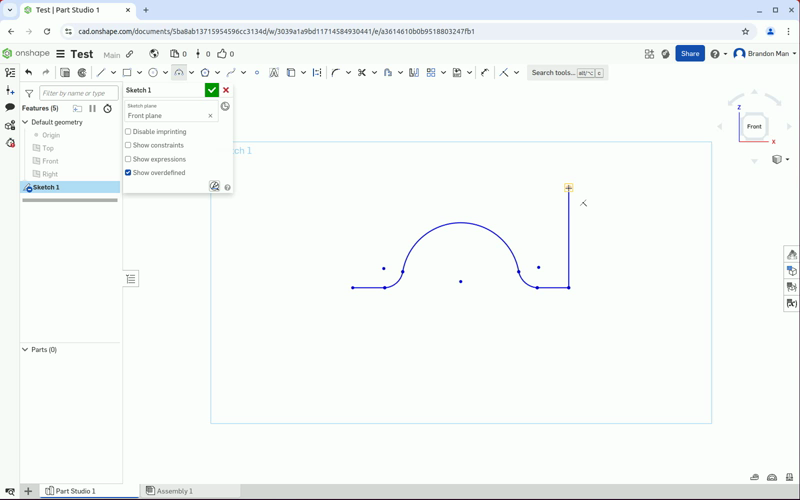
mouse_move(550, 171)
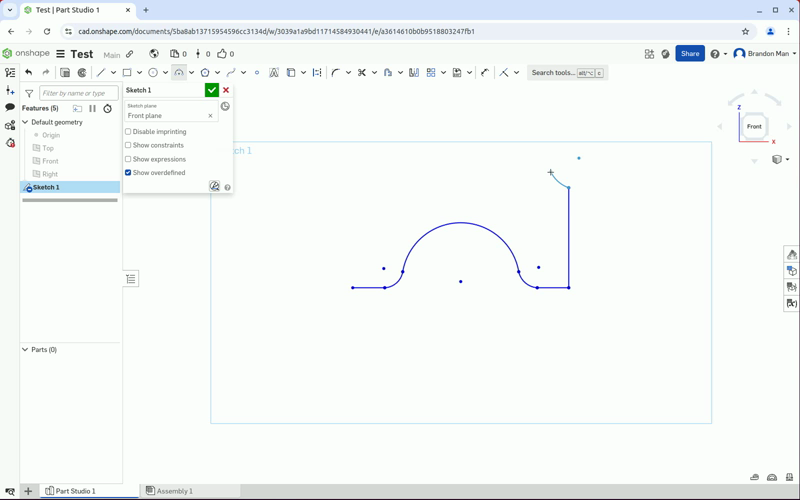
click(550, 171)
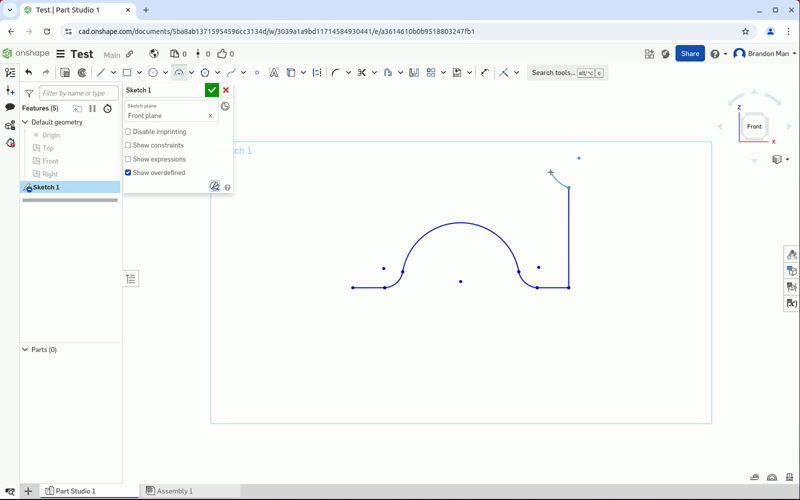
mouse_move(562, 175)
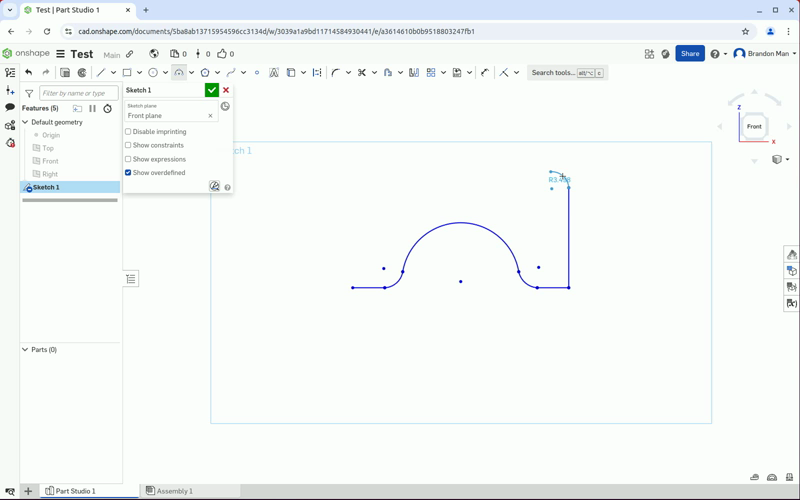
click(562, 175)
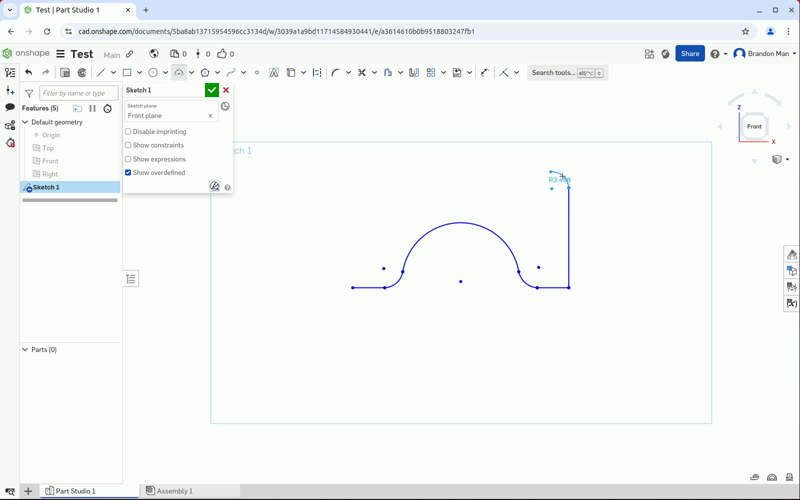
key_up(shift)
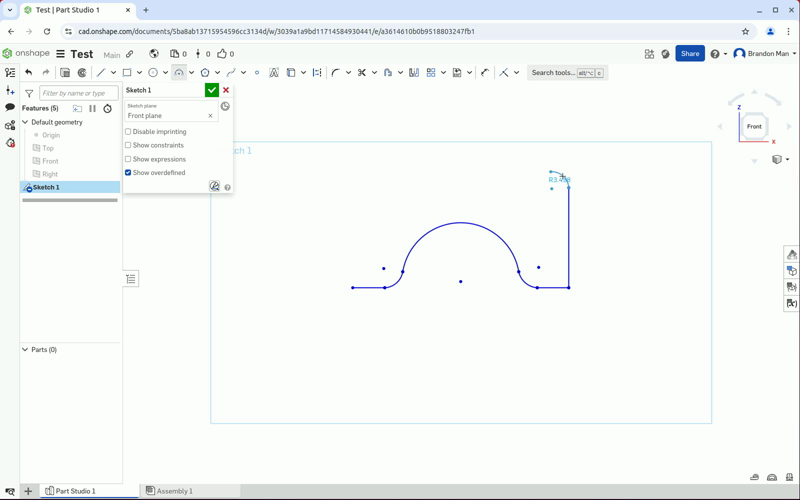
key(esc)
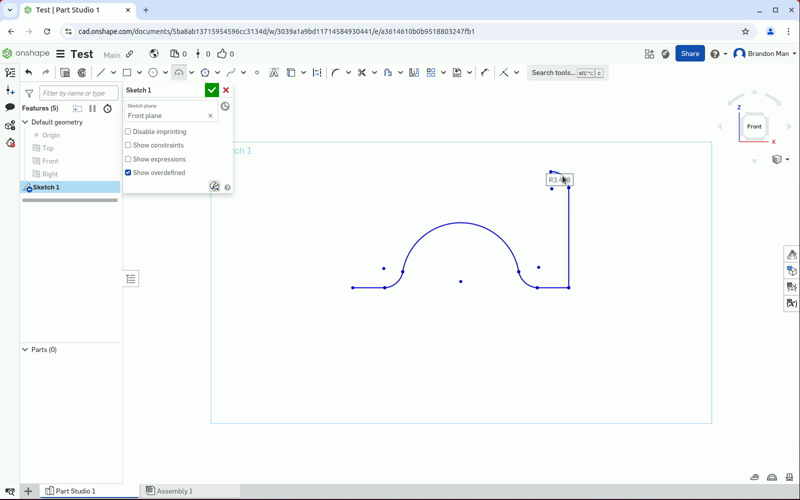
key(l)
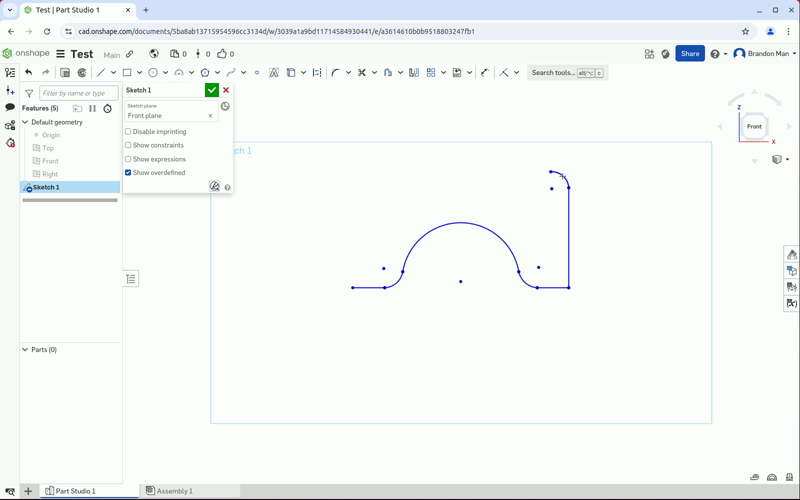
mouse_move(550, 171)
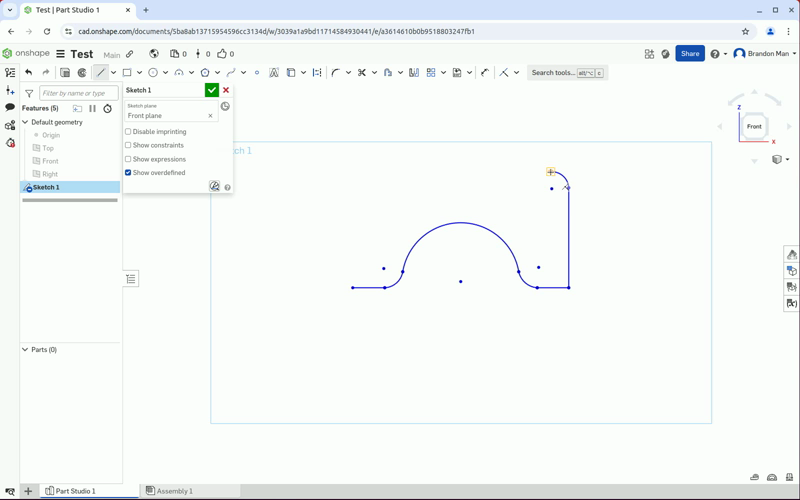
click(550, 171)
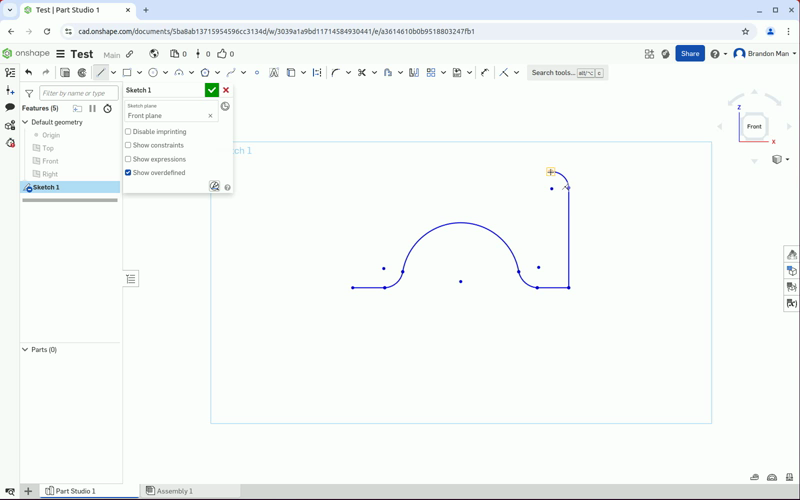
key_down(shift)
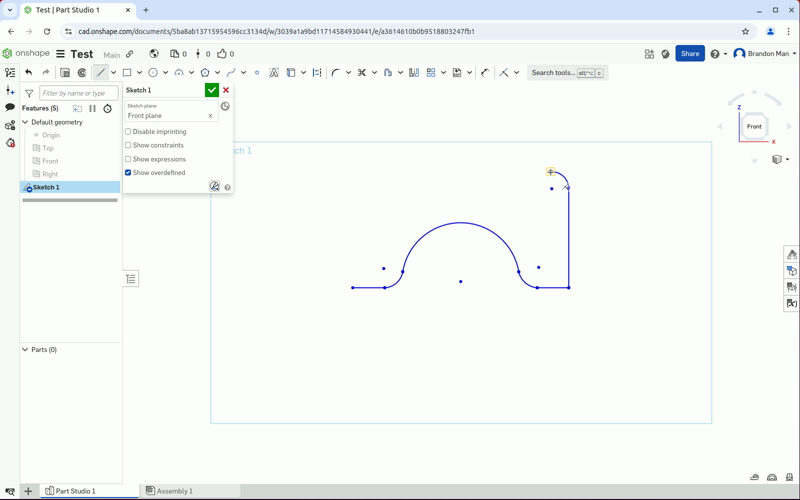
mouse_move(371, 171)
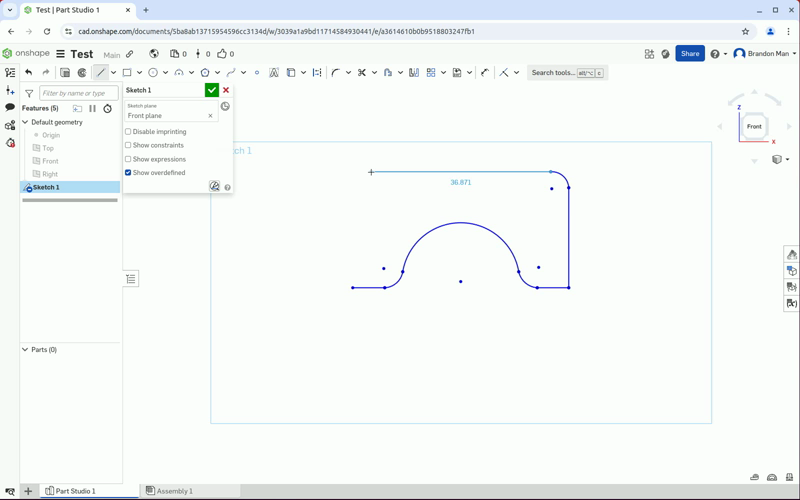
click(371, 171)
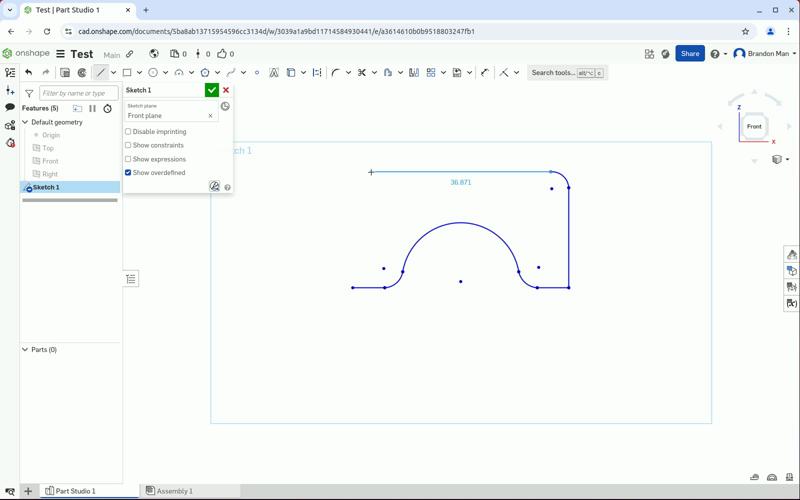
key_up(shift)
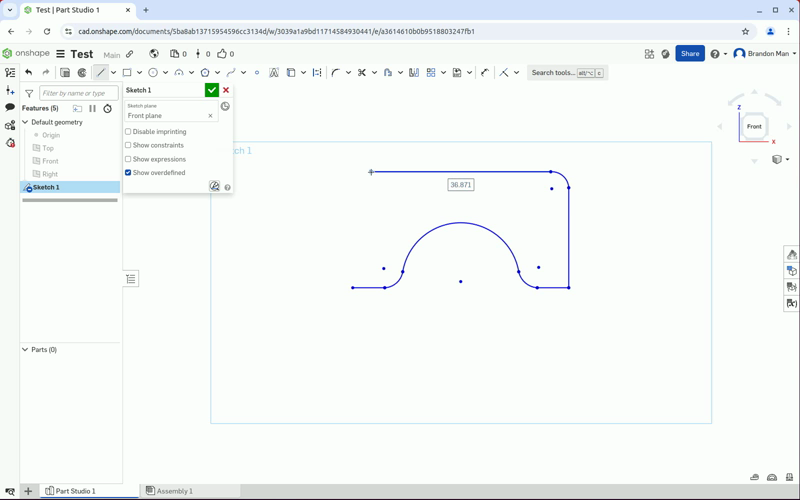
key(esc)
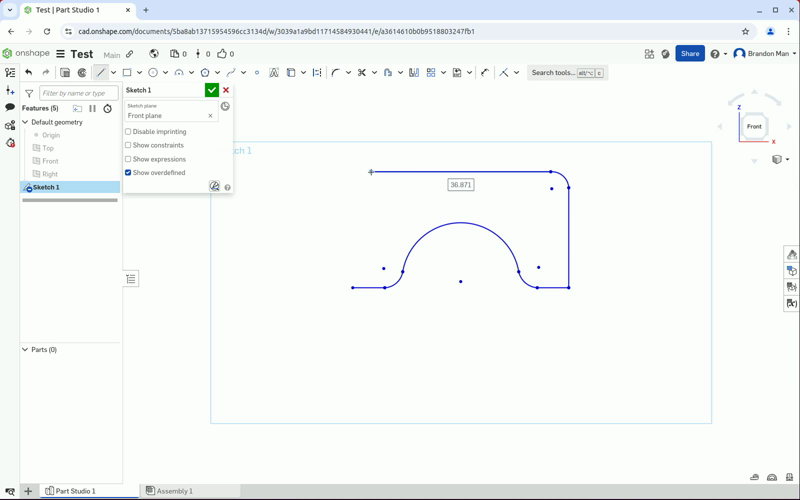
key(a)
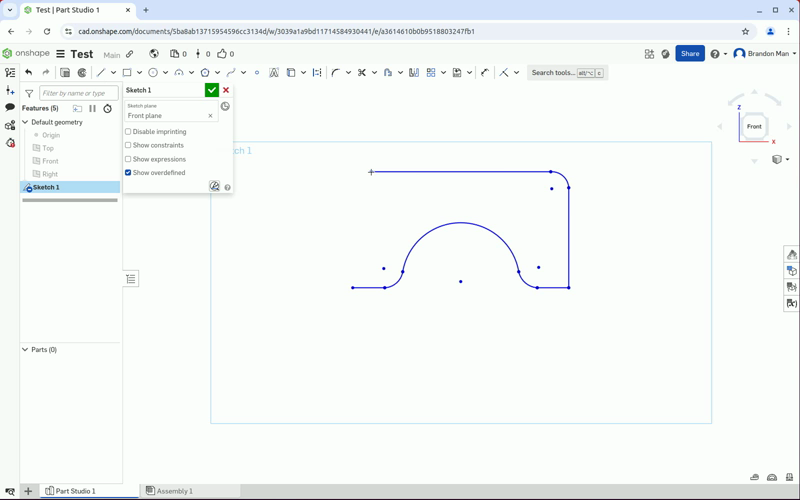
mouse_move(371, 171)
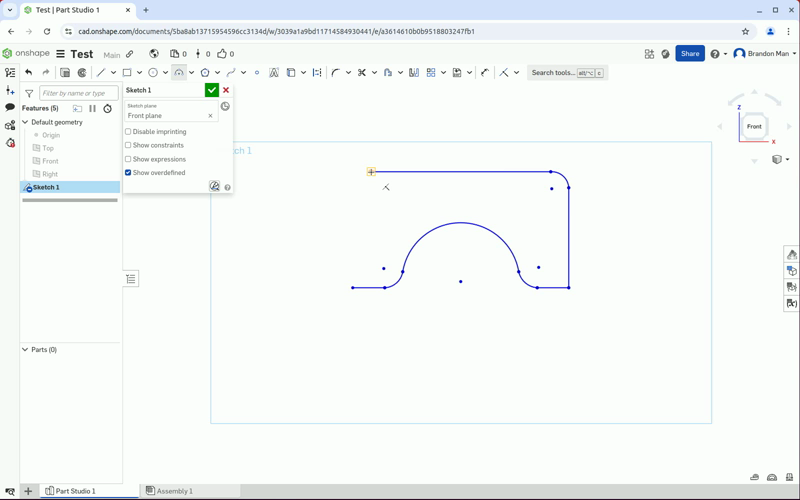
click(371, 171)
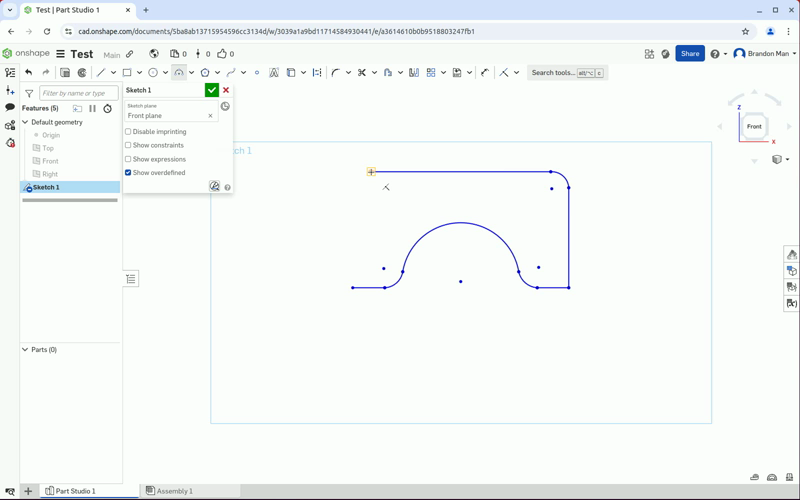
key_down(shift)
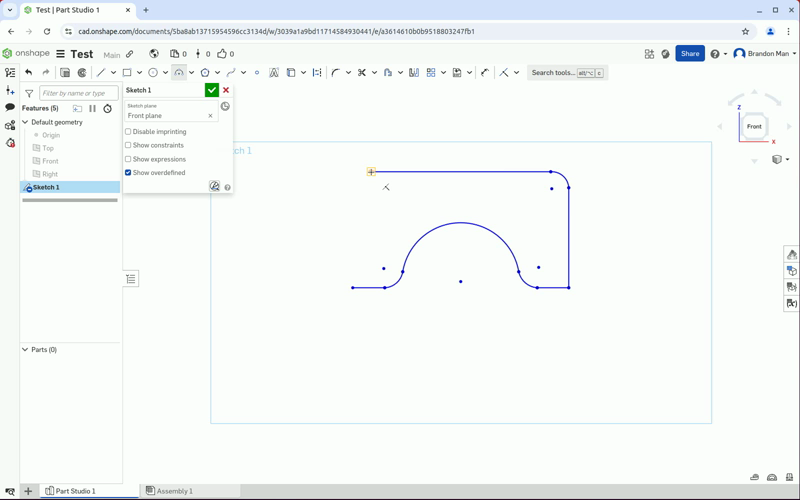
mouse_move(352, 187)
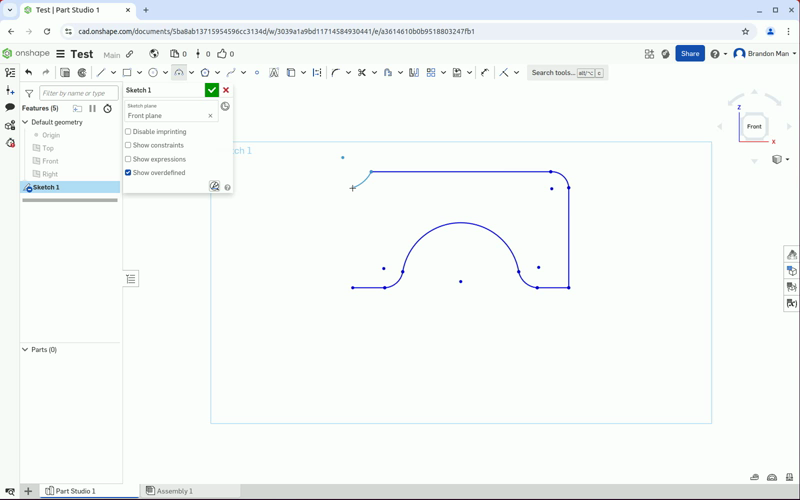
click(352, 187)
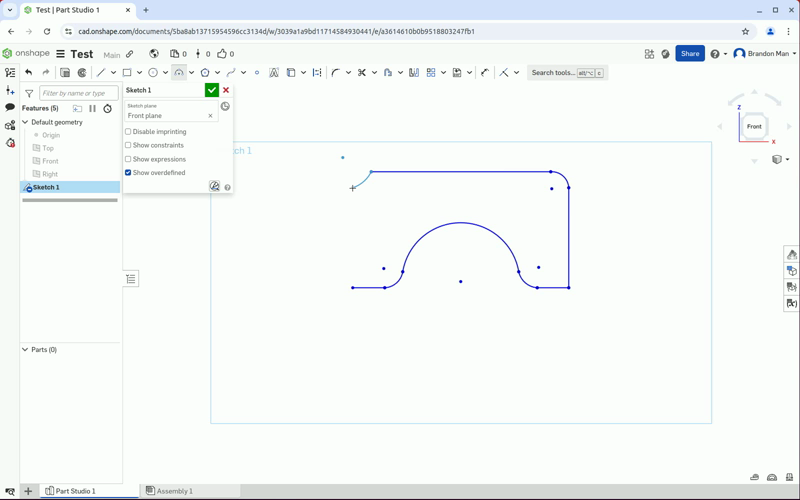
mouse_move(358, 175)
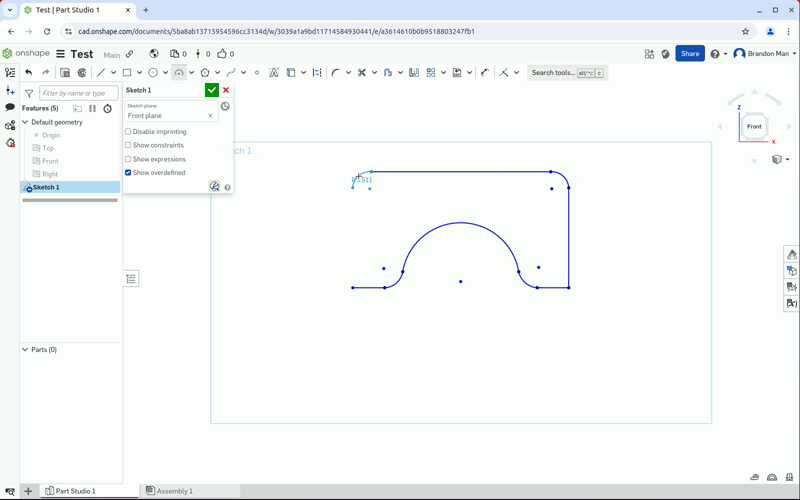
click(358, 175)
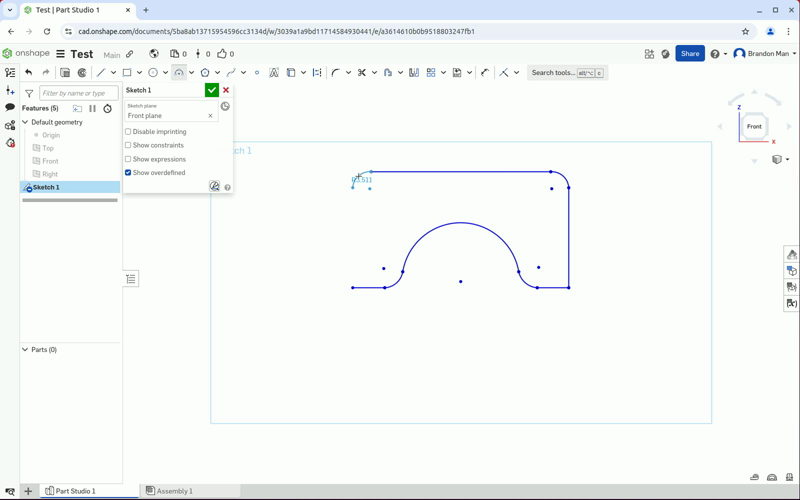
key_up(shift)
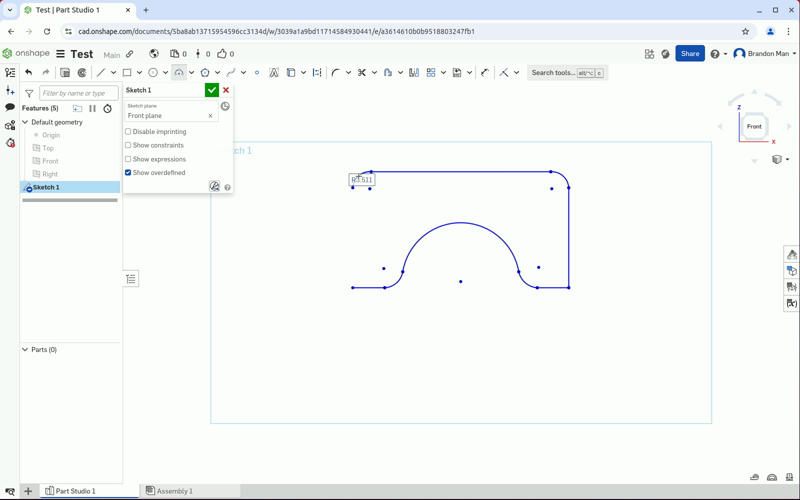
key(esc)
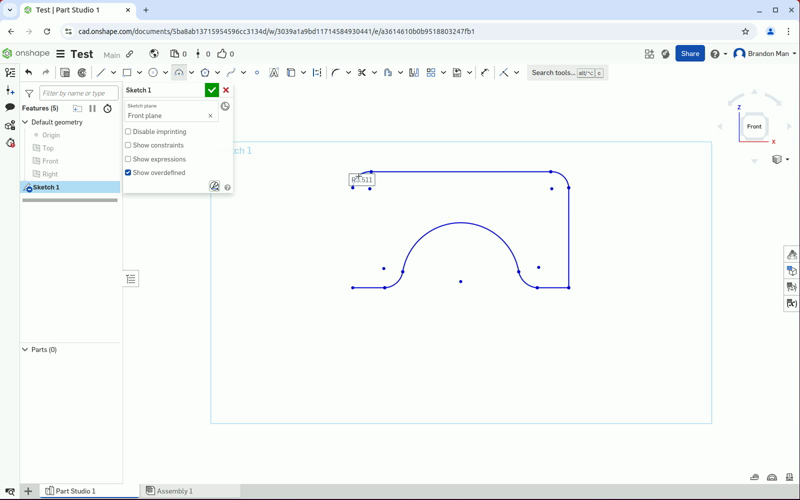
key(l)
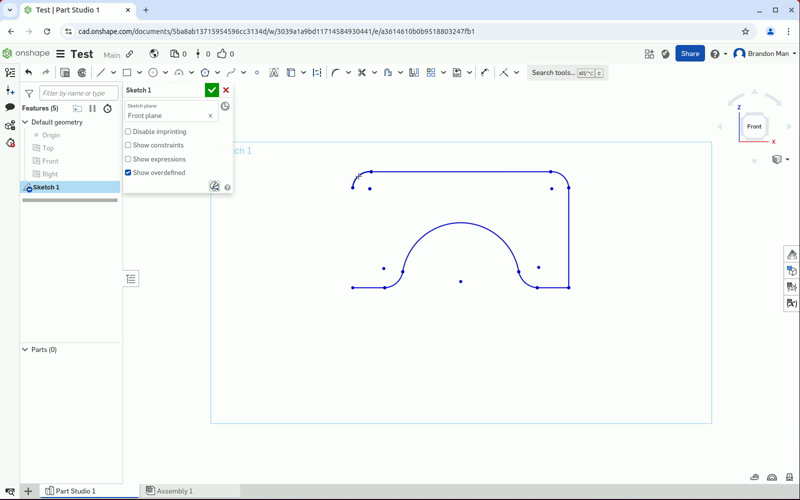
mouse_move(352, 187)
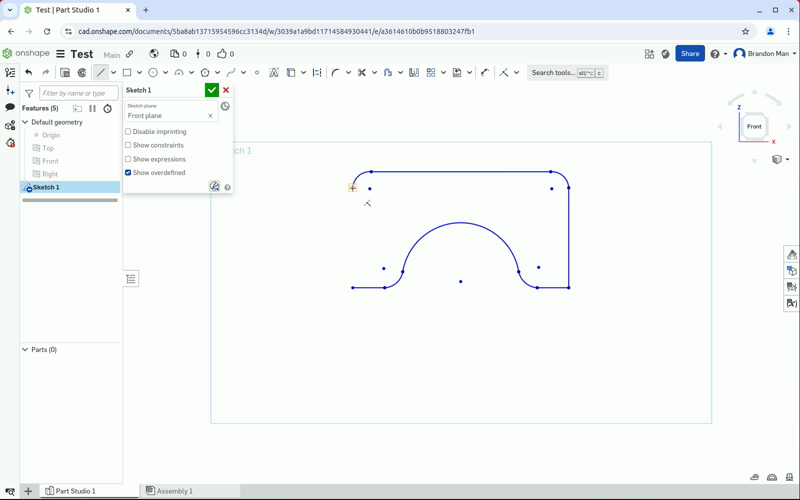
click(352, 187)
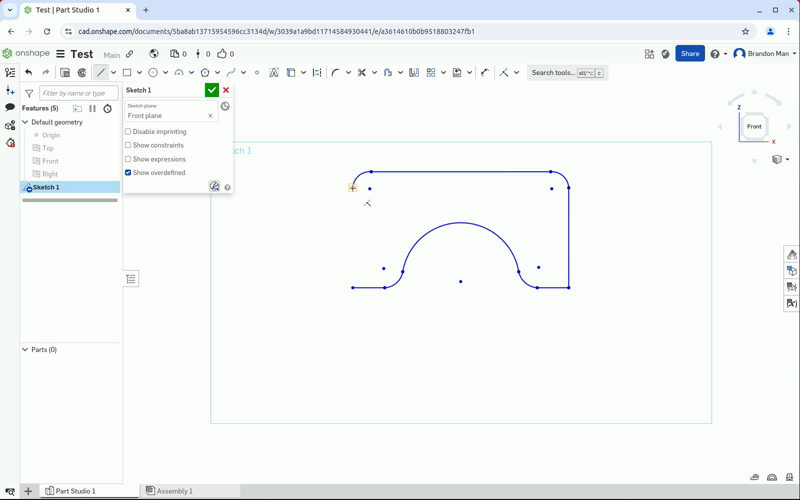
key_down(shift)
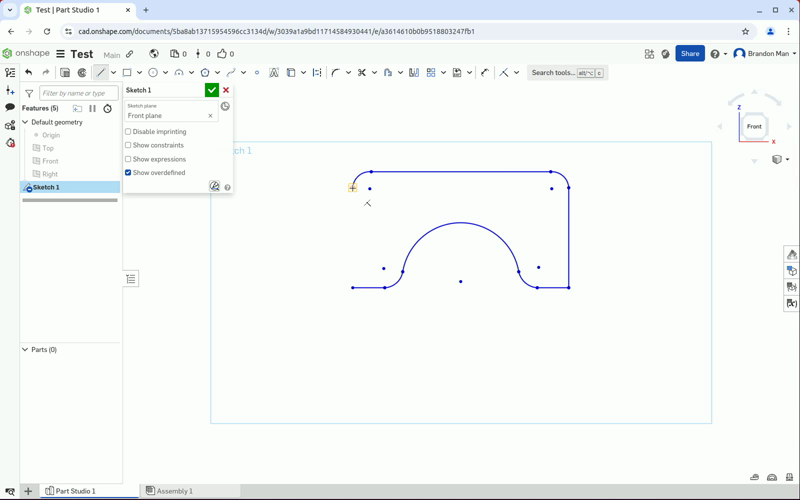
mouse_move(352, 287)
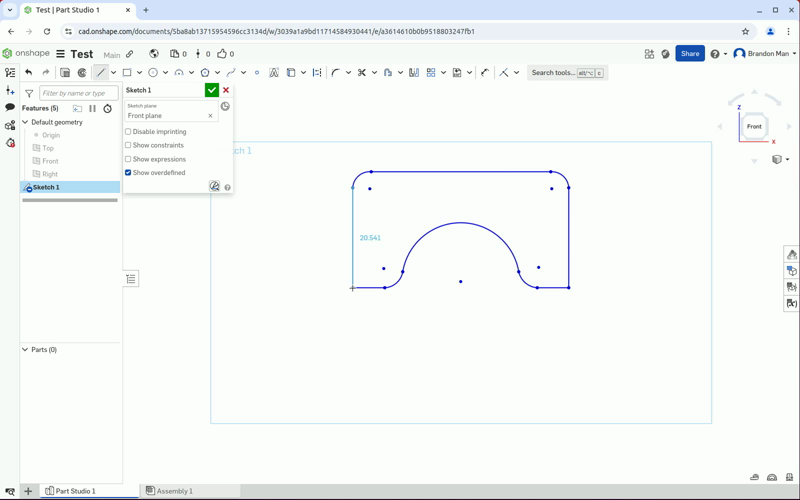
key_up(shift)
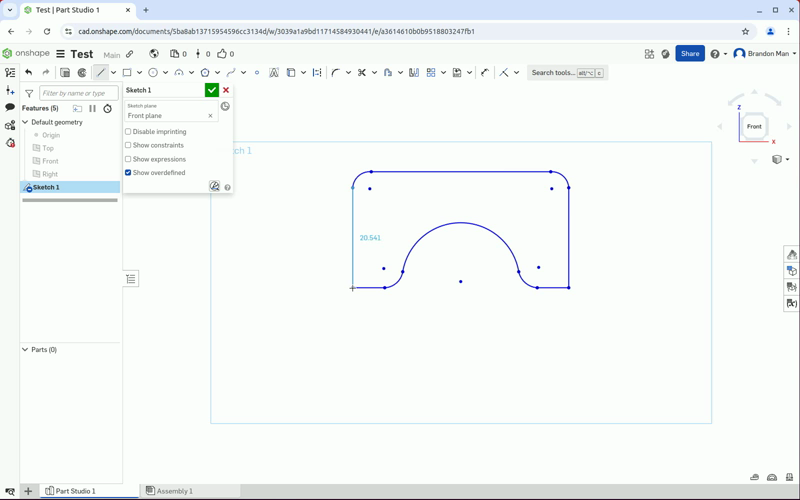
click(352, 287)
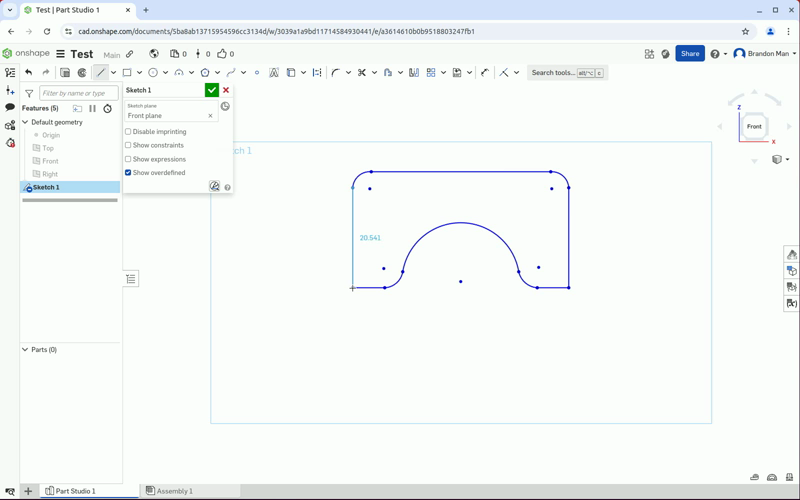
key(esc)
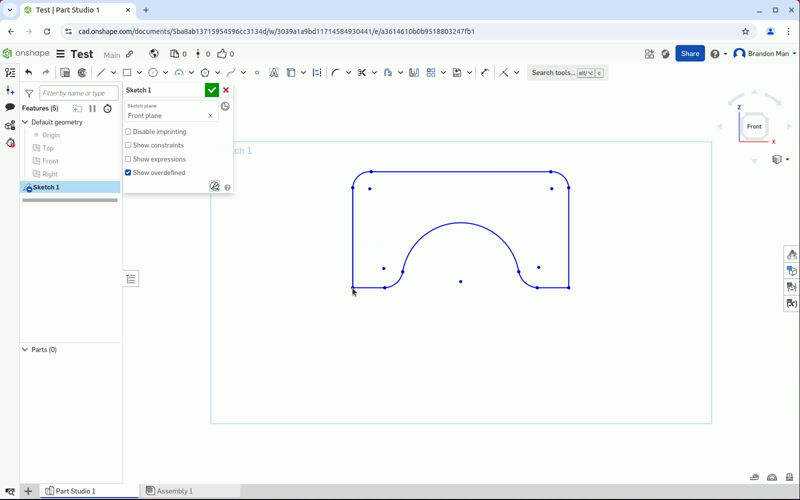
mouse_move(421, 191)
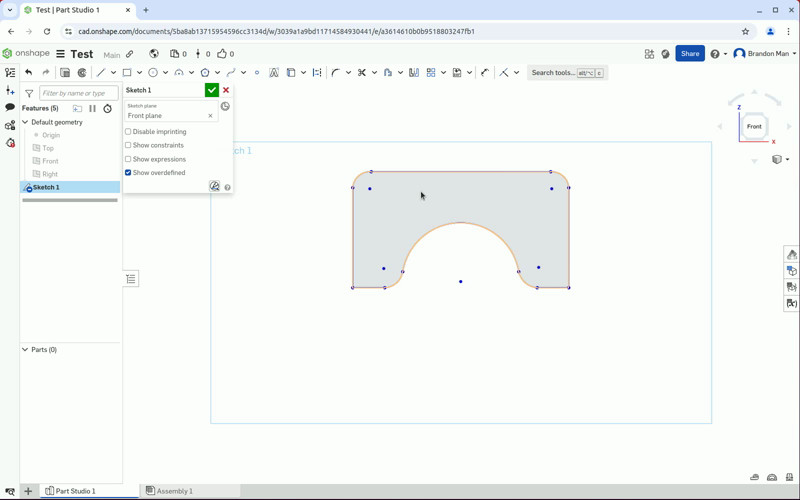
click(421, 191)
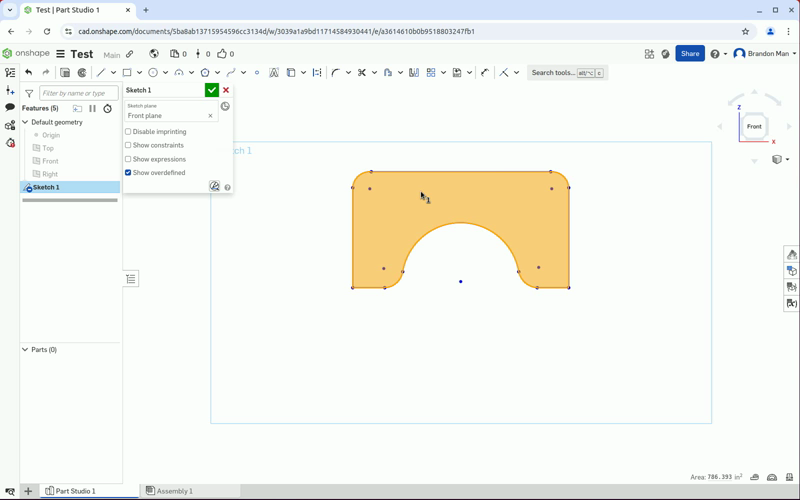
mouse_move(73, 352)
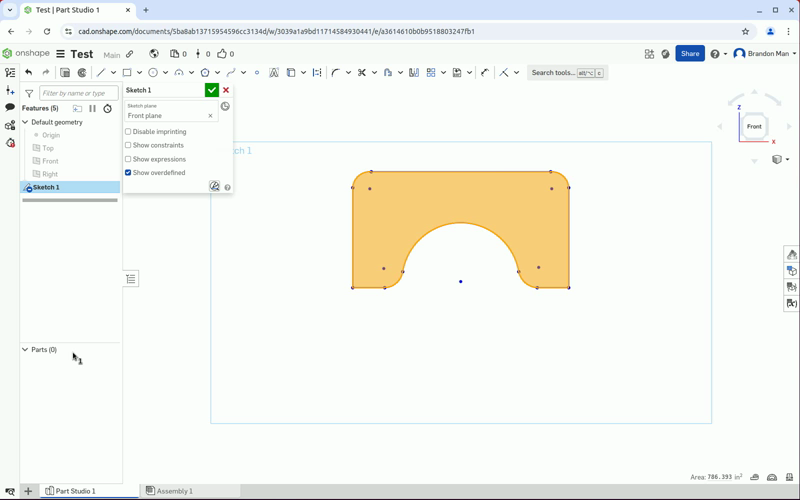
key(shift+y)
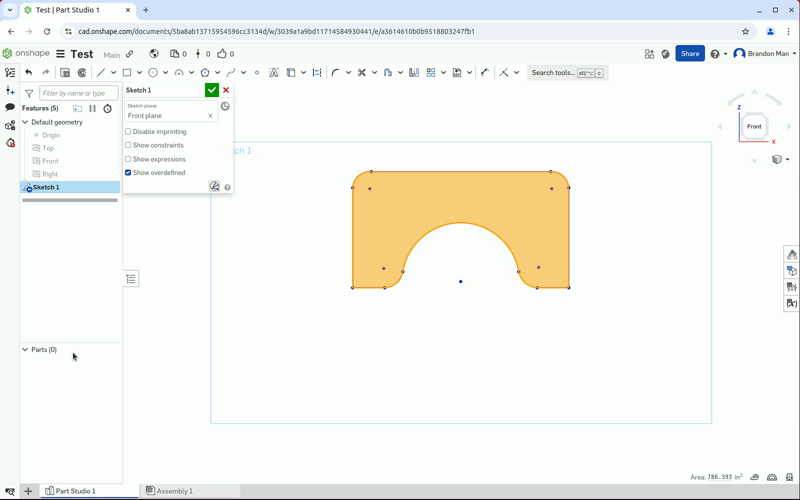
key(shift+e)
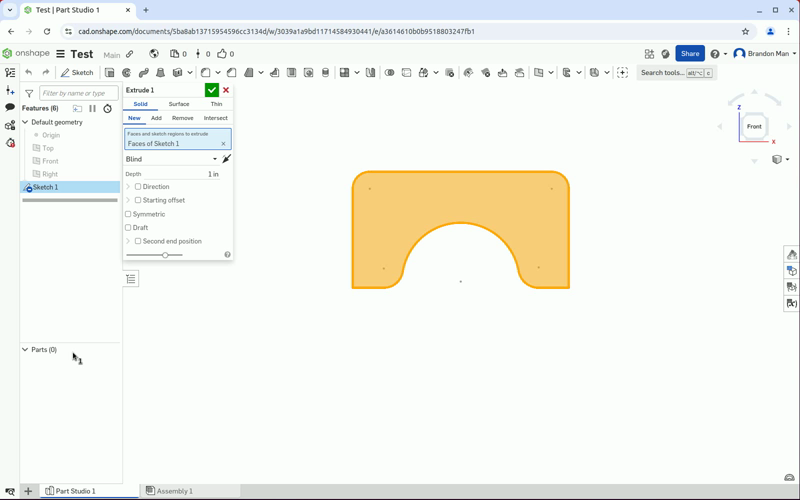
mouse_move(143, 106)
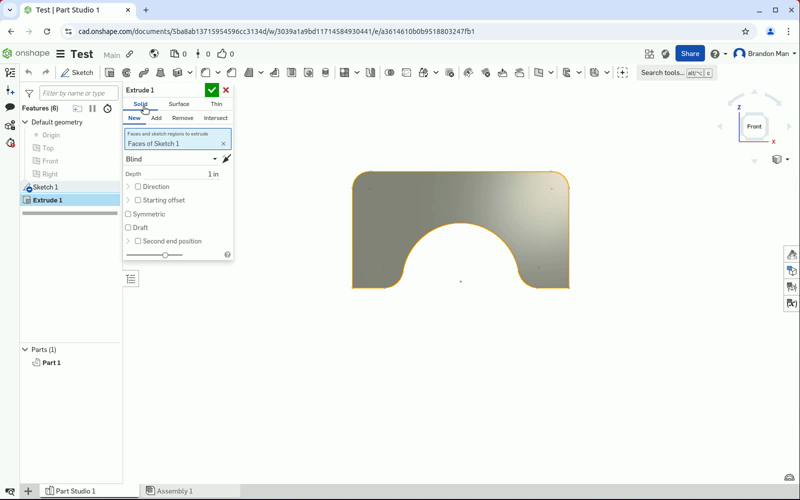
click(143, 106)
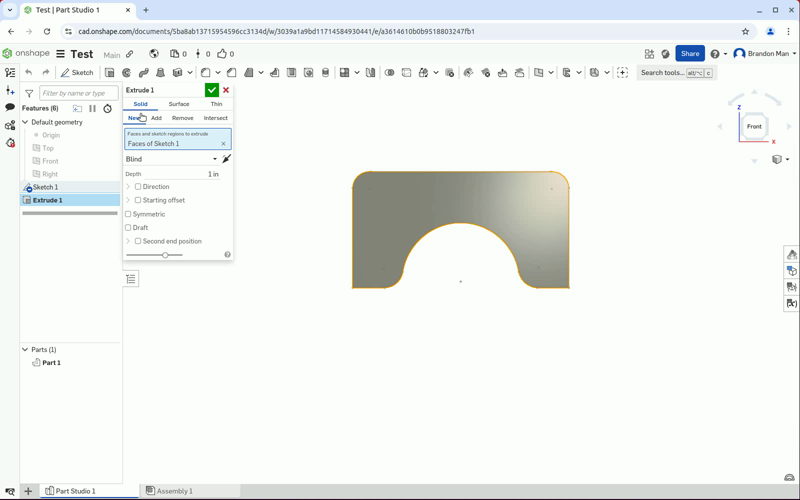
mouse_move(137, 120)
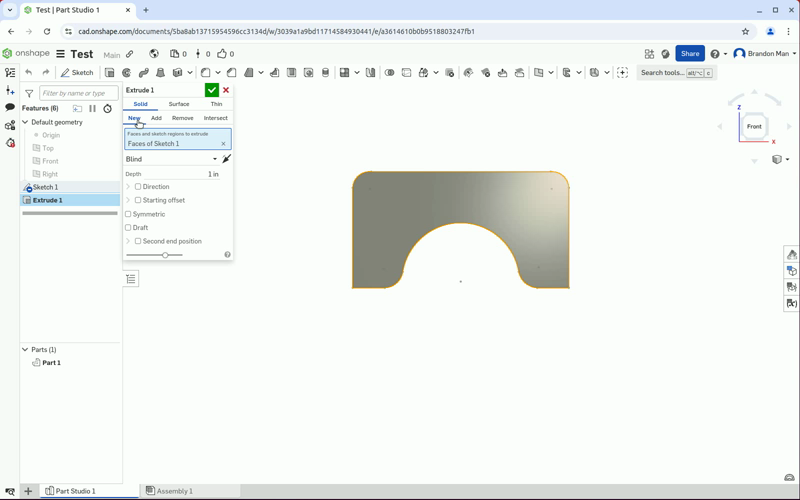
click(137, 120)
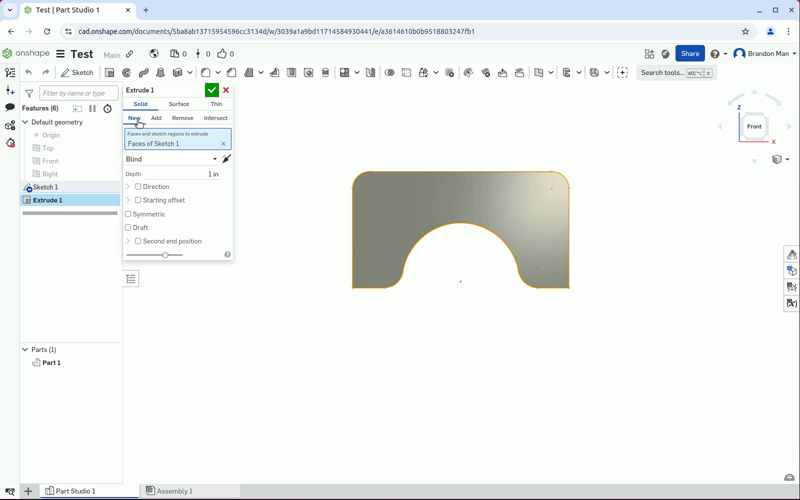
key(tab, 4)
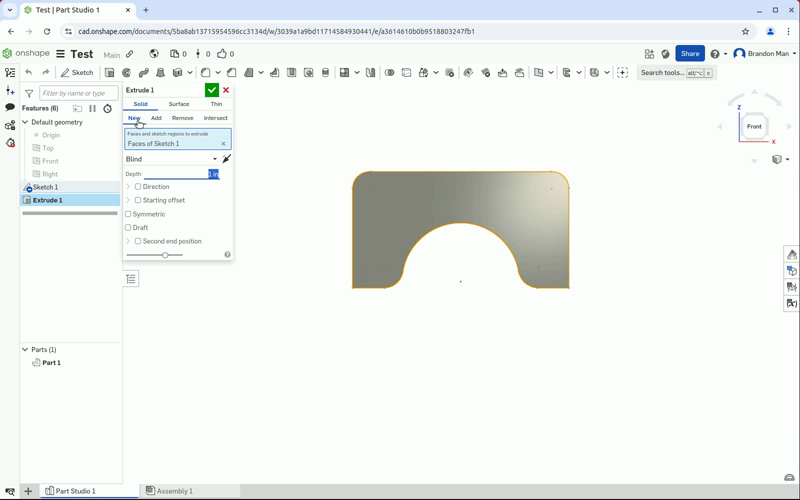
text(0.481)
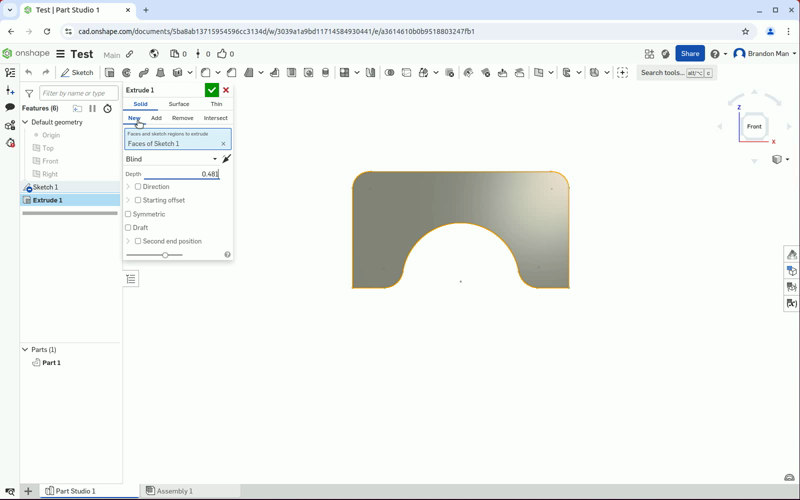
key(enter)
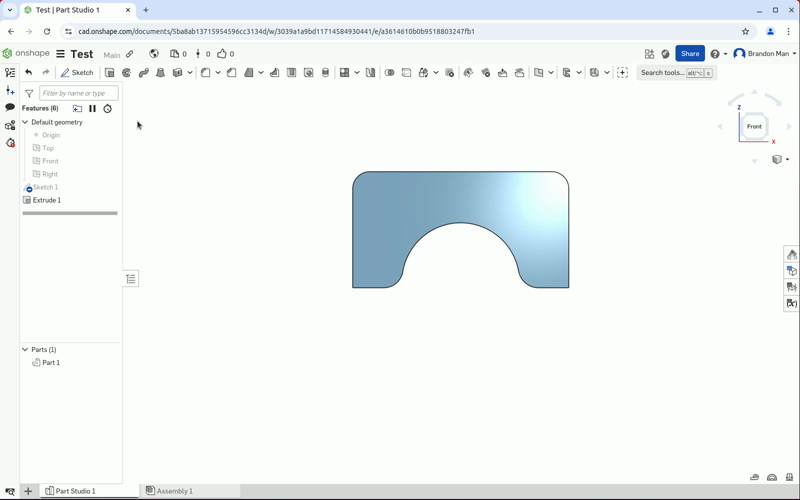
key(shift+h)
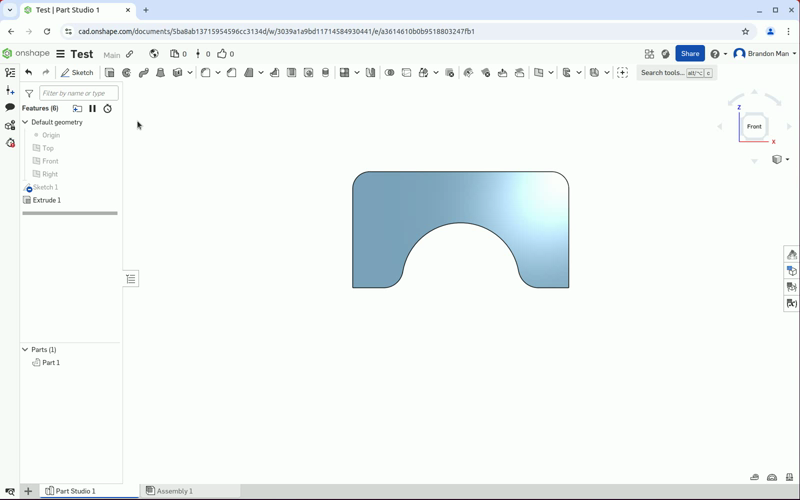
key(shift+h)
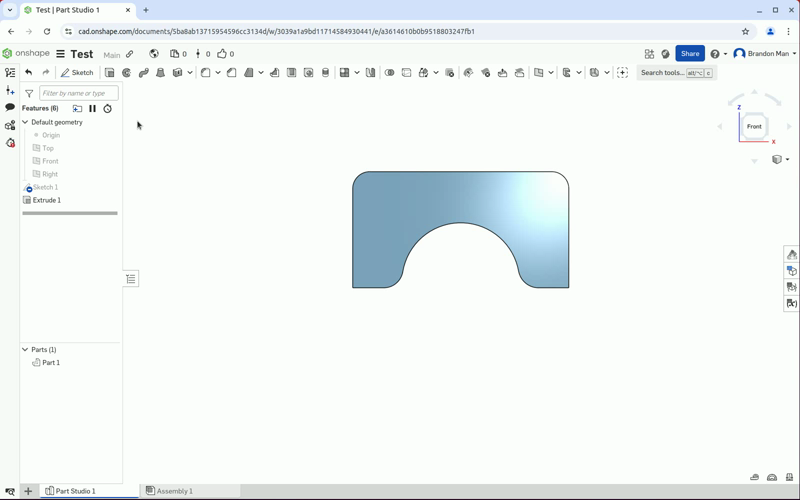
mouse_move(73, 189)
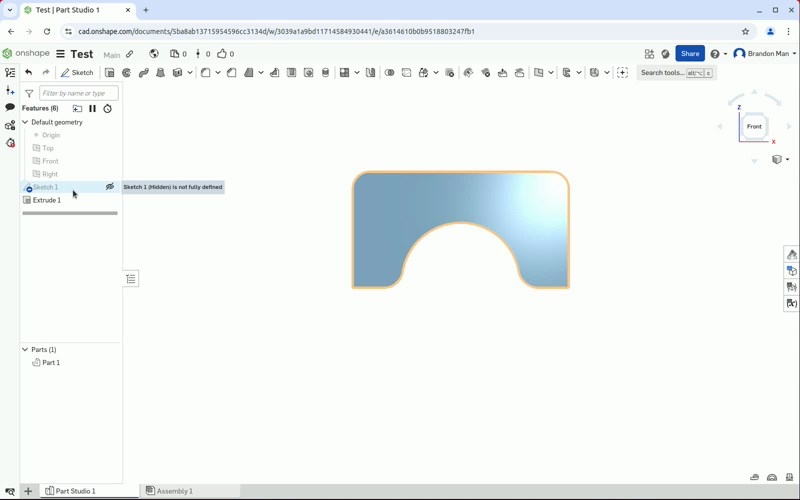
click(73, 189)
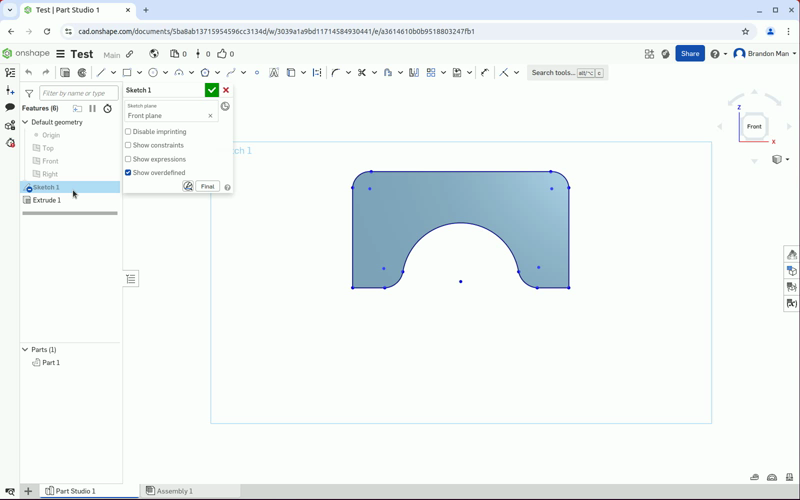
mouse_move(229, 92)
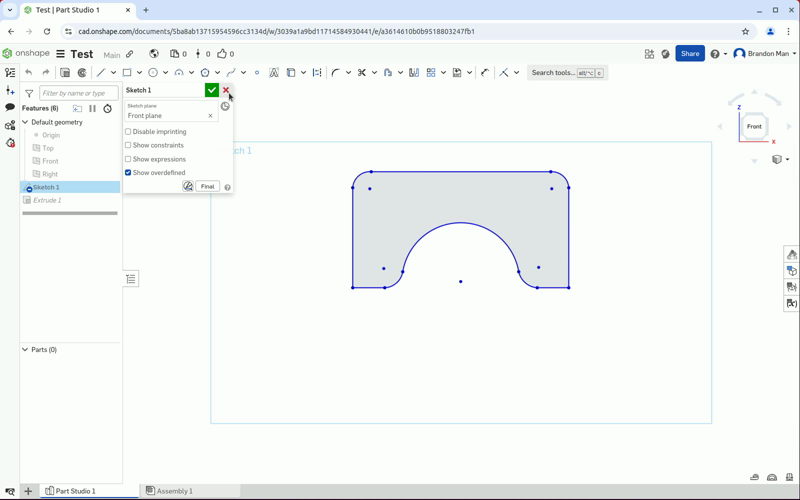
click(229, 92)
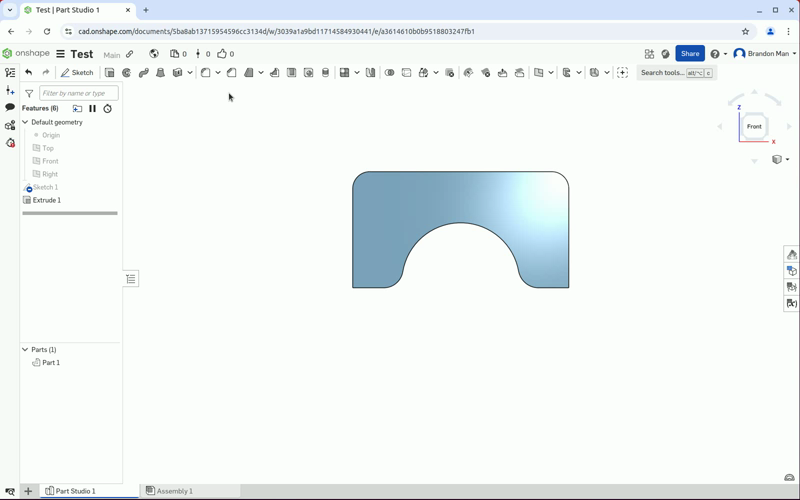
mouse_move(541, 75)
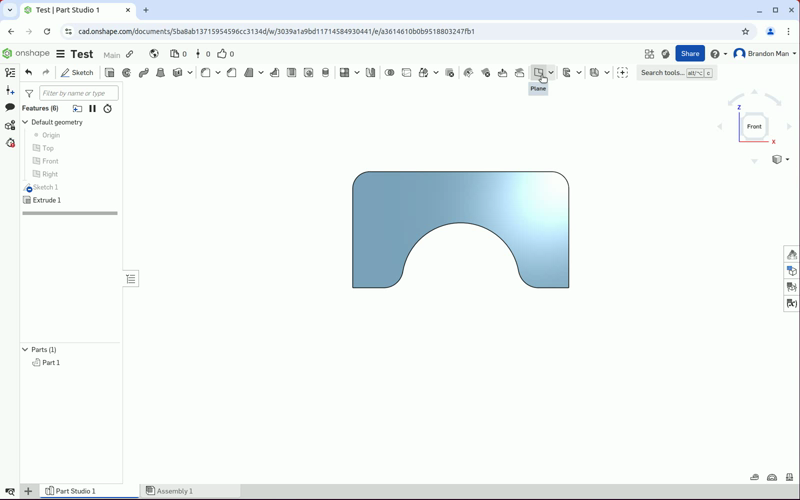
click(541, 75)
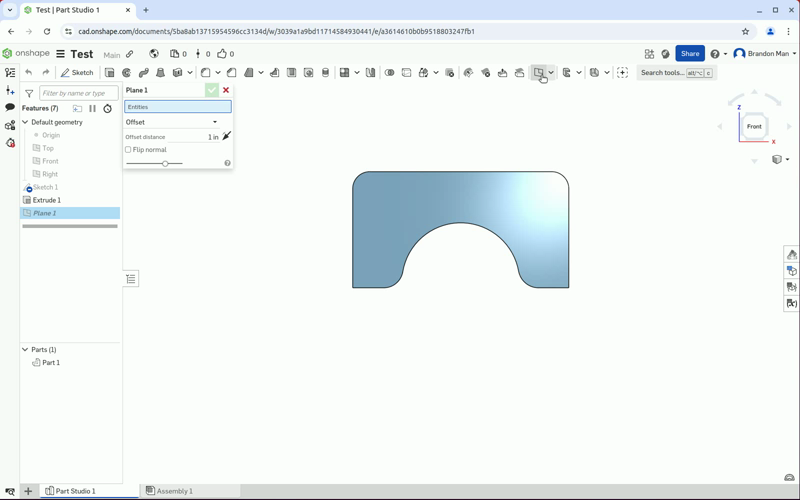
mouse_move(73, 163)
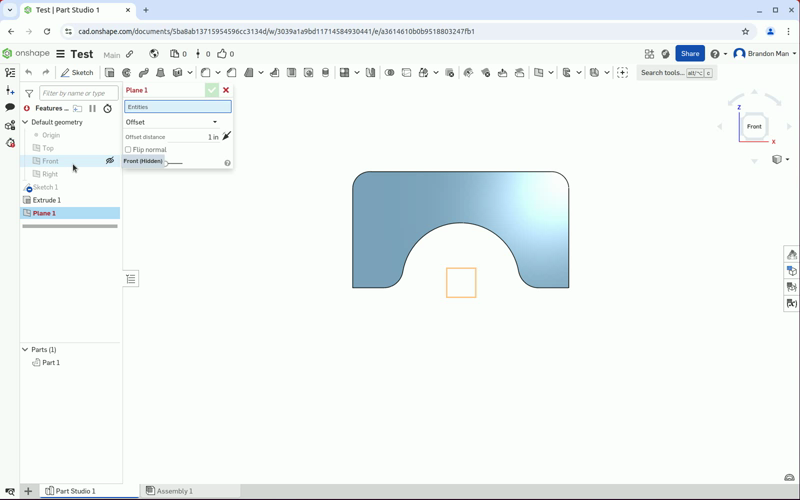
click(73, 163)
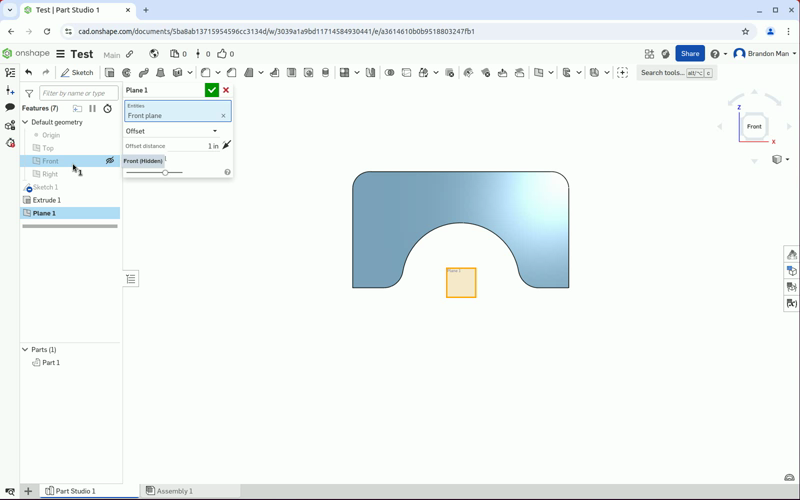
key(tab, 2)
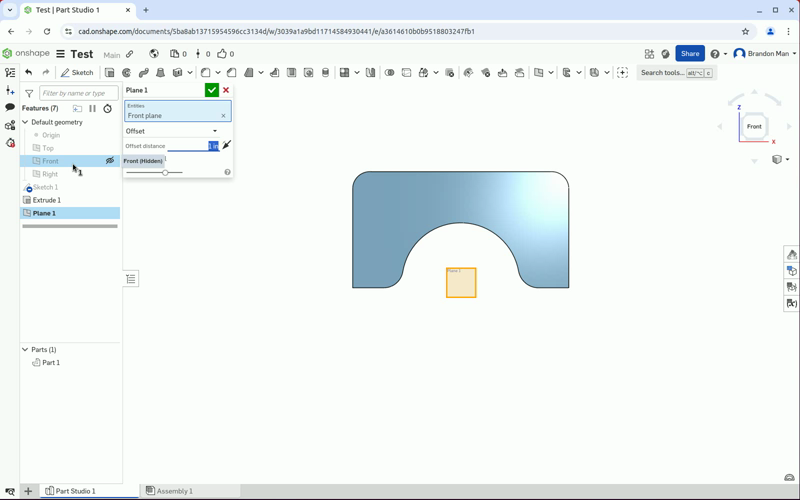
text(0.493)
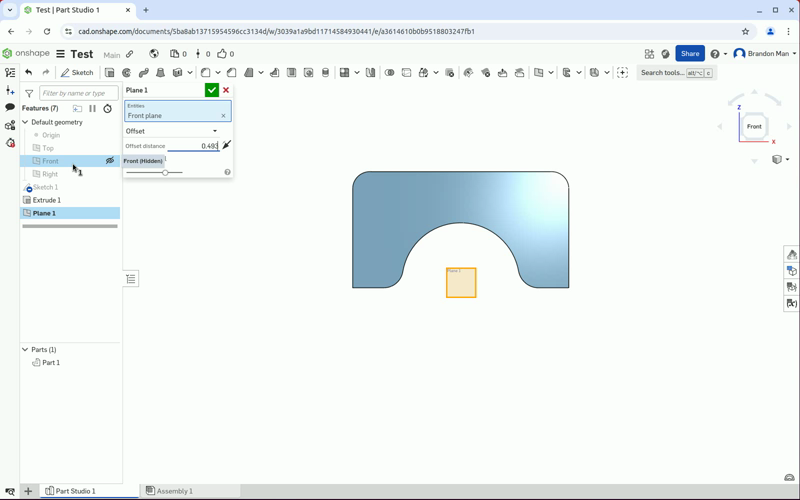
key(enter, 2)
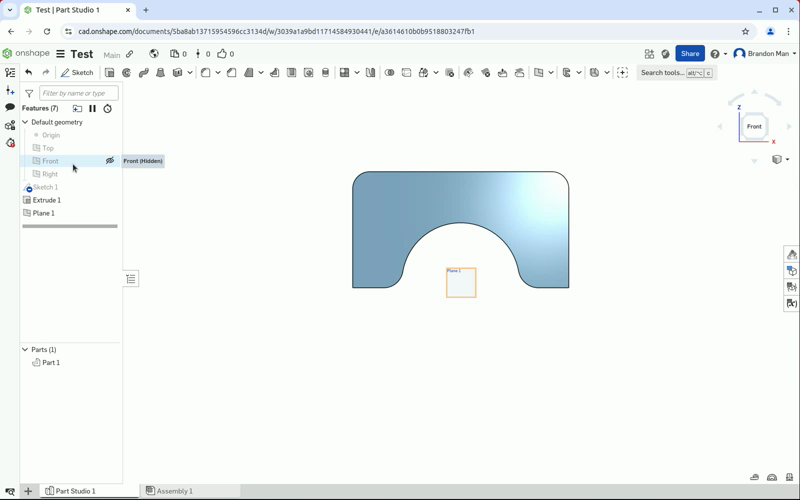
key(shift+s)
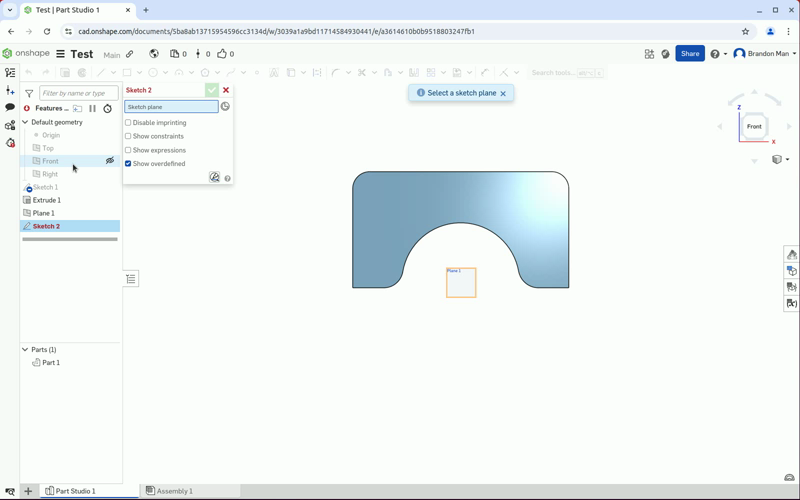
mouse_move(73, 215)
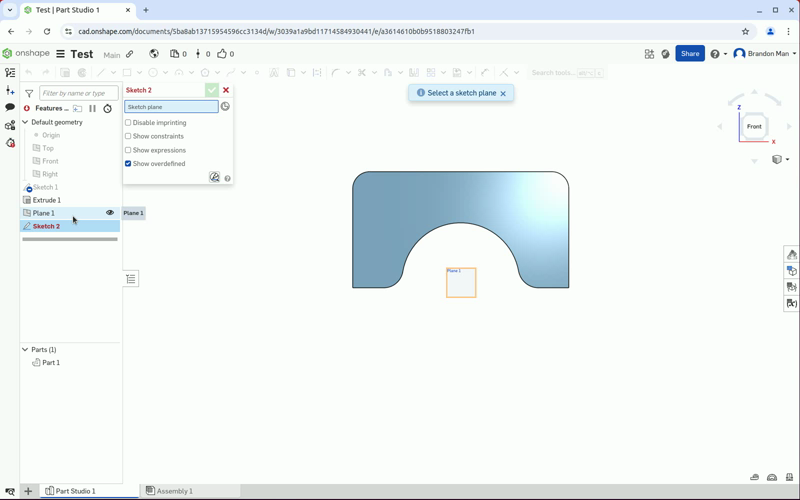
click(73, 215)
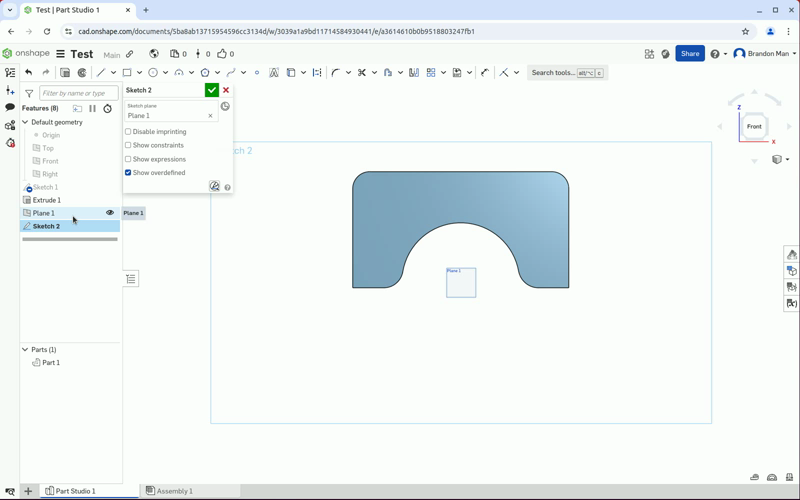
mouse_move(73, 352)
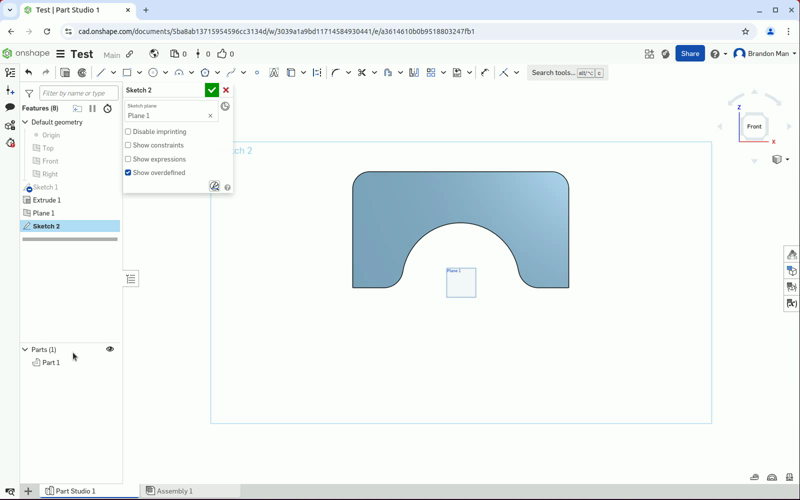
key(y)
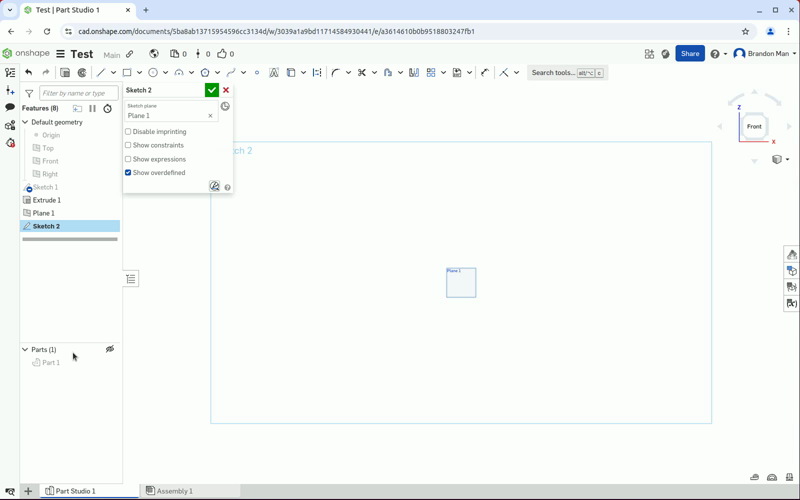
key(c)
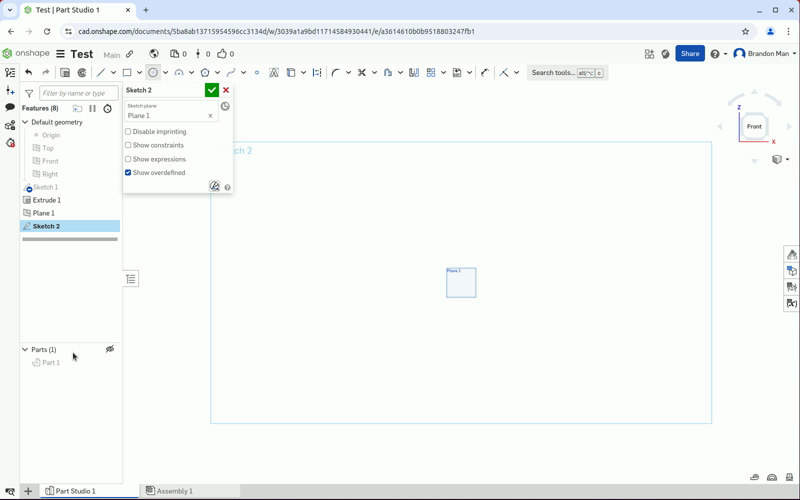
key_down(shift)
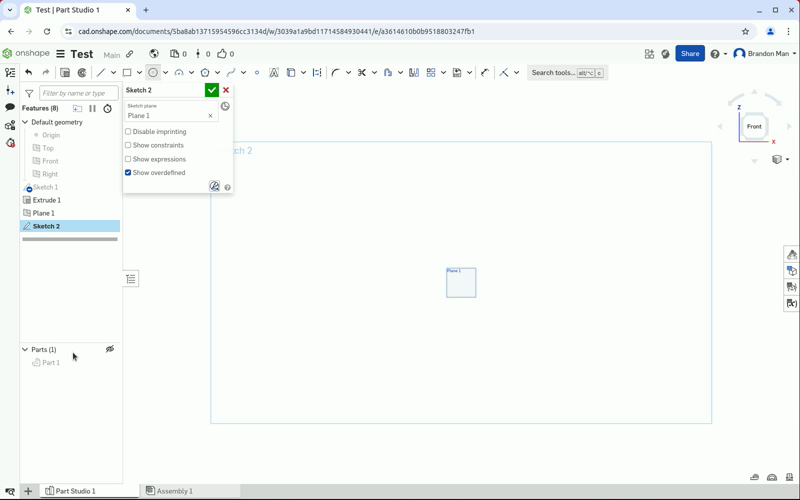
mouse_move(461, 189)
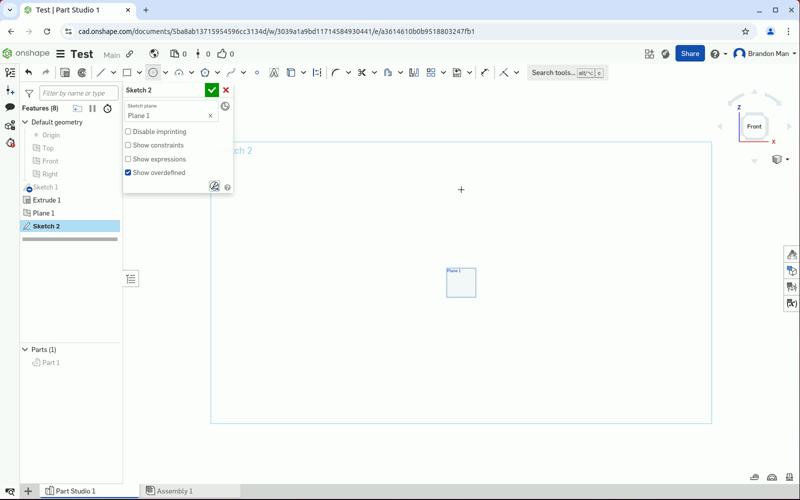
click(461, 189)
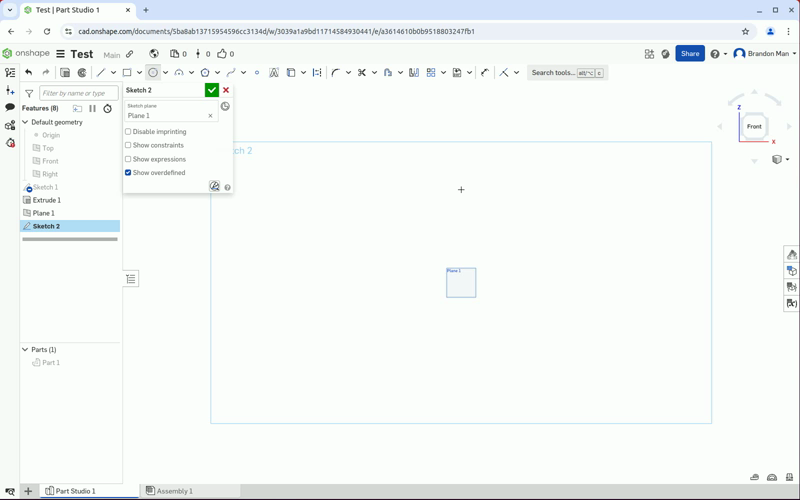
key_up(shift)
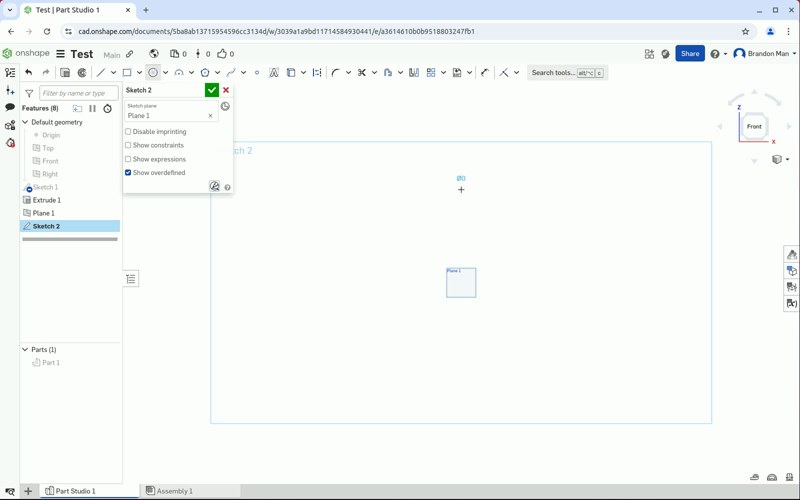
mouse_move(474, 189)
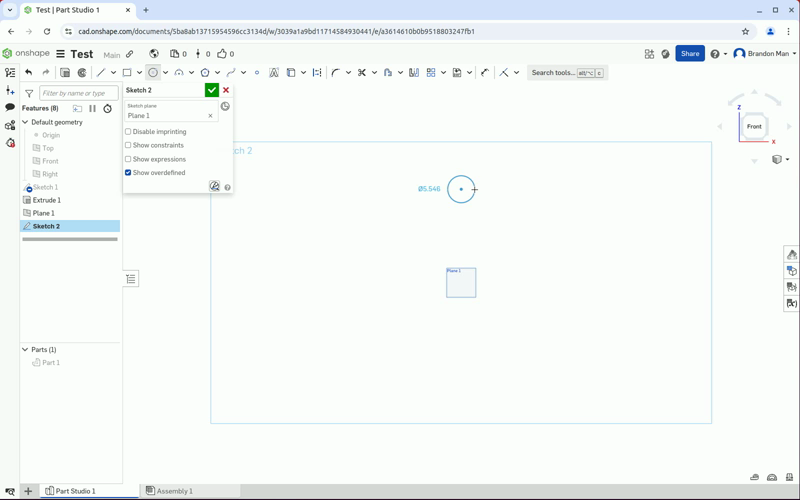
click(474, 189)
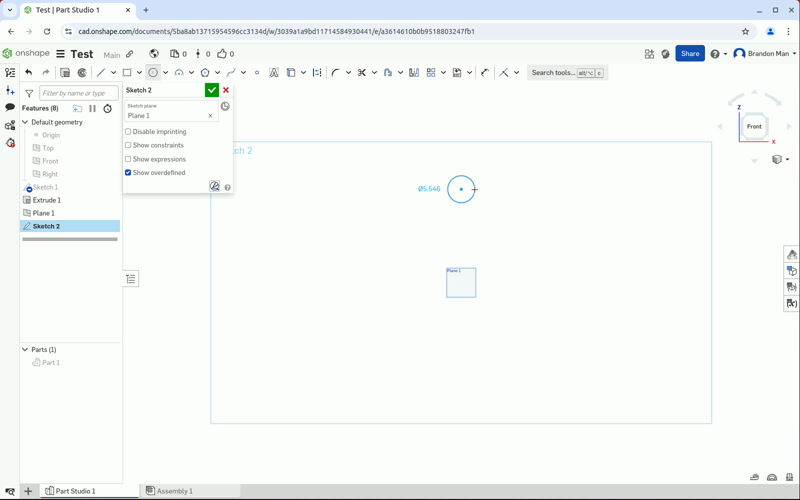
key(esc)
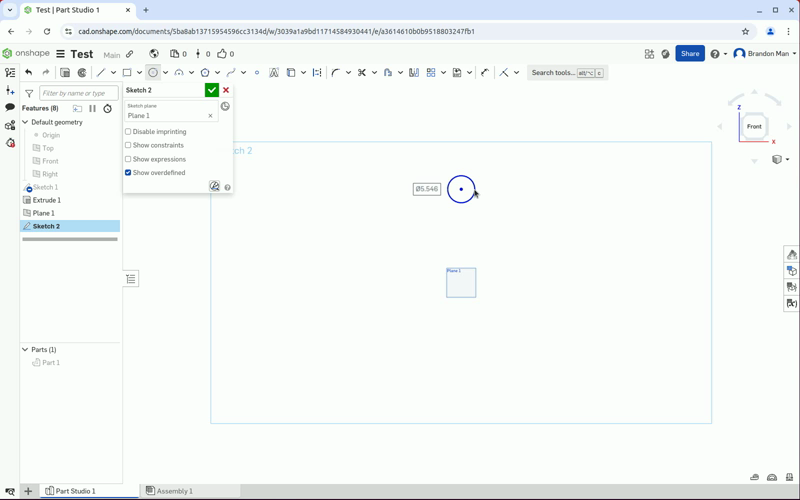
mouse_move(457, 182)
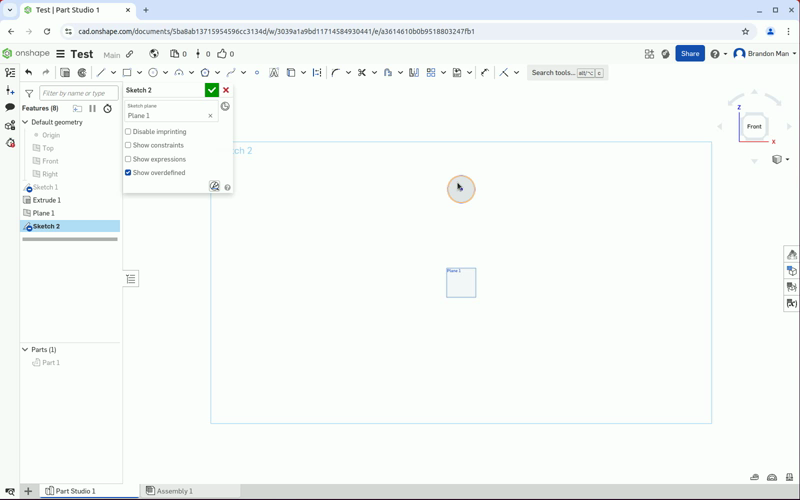
scroll(6)
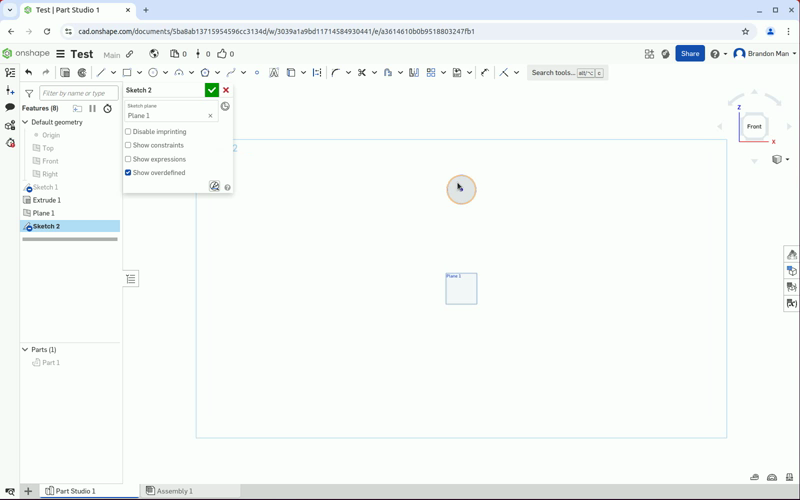
scroll(6)
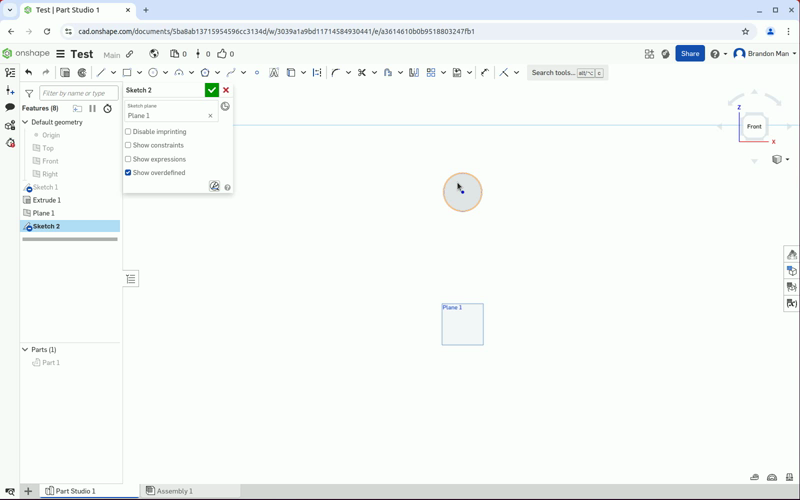
scroll(6)
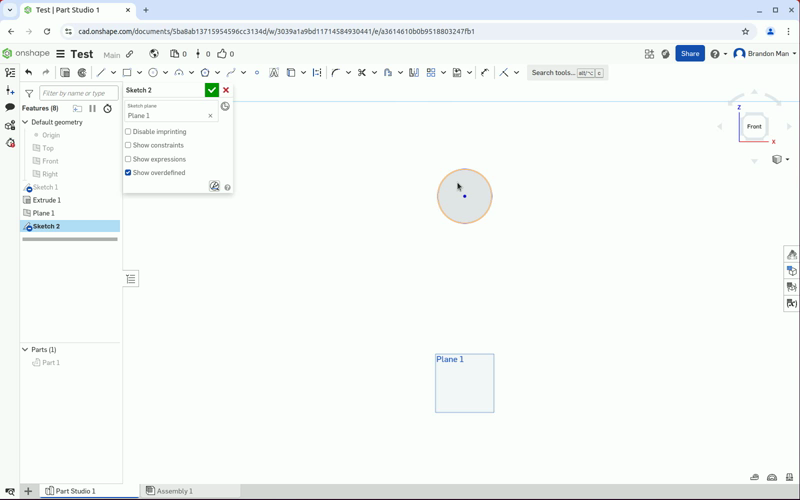
scroll(6)
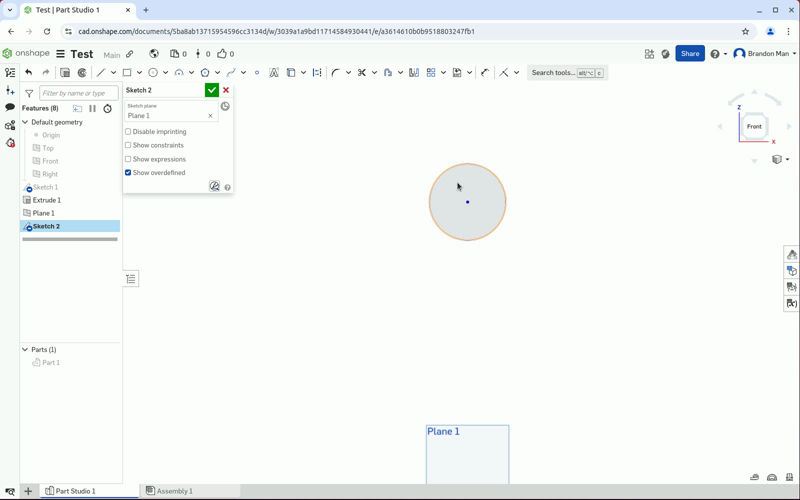
scroll(6)
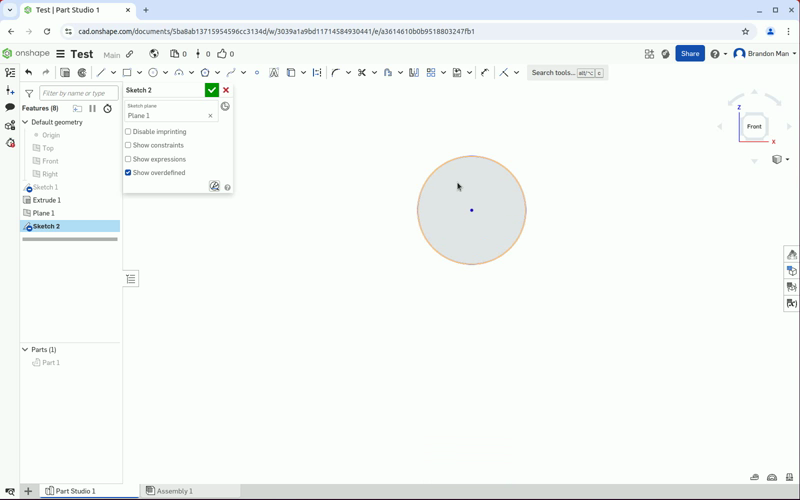
scroll(6)
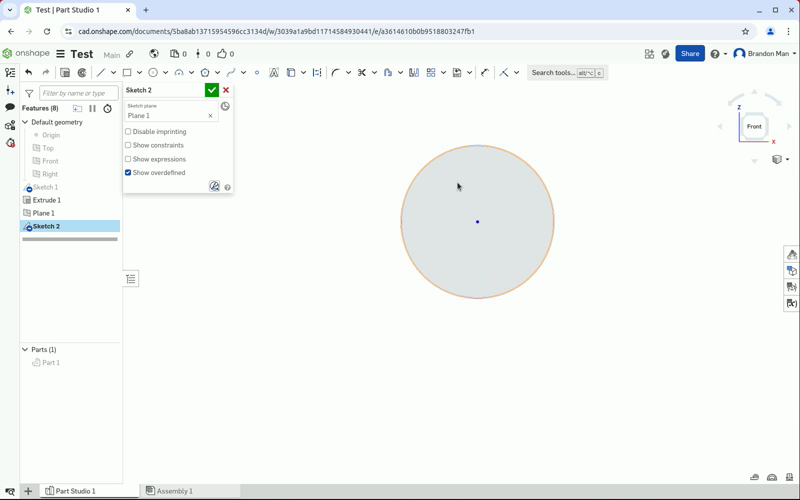
scroll(6)
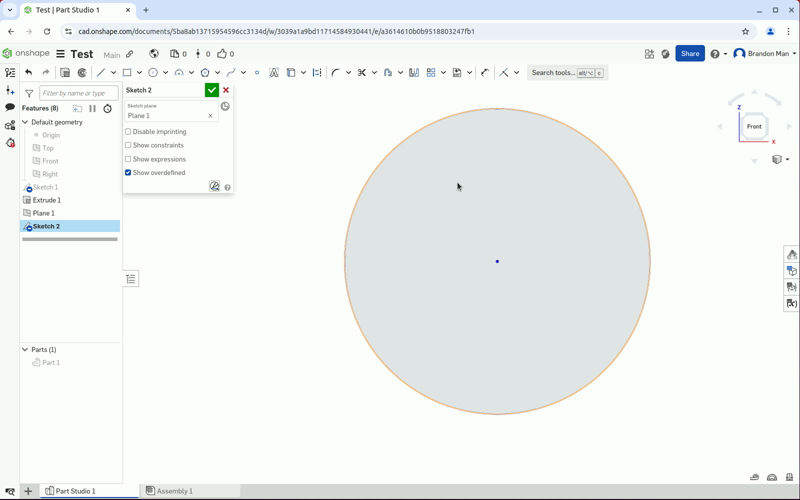
click(457, 182)
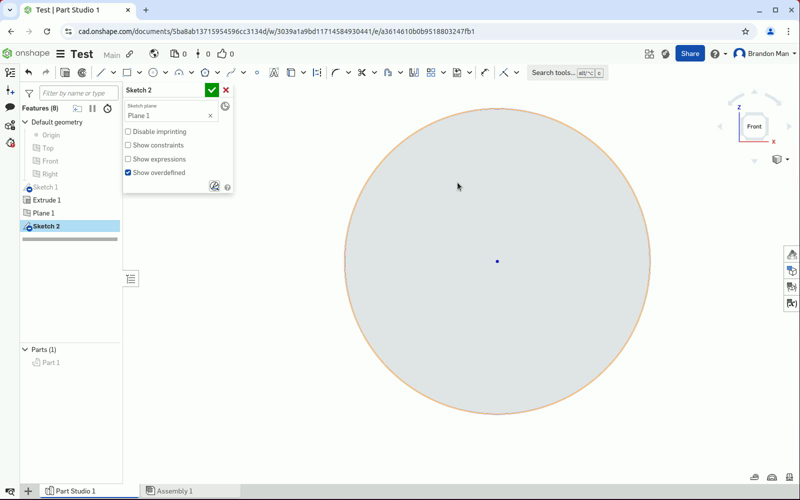
scroll(-6)
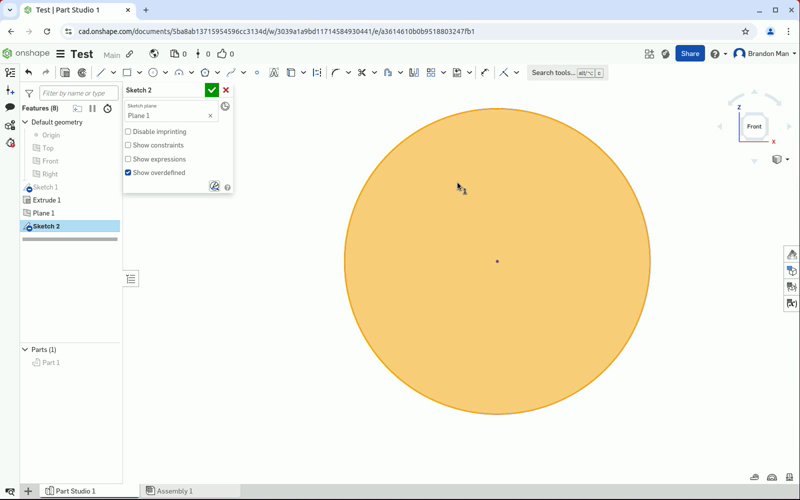
scroll(-6)
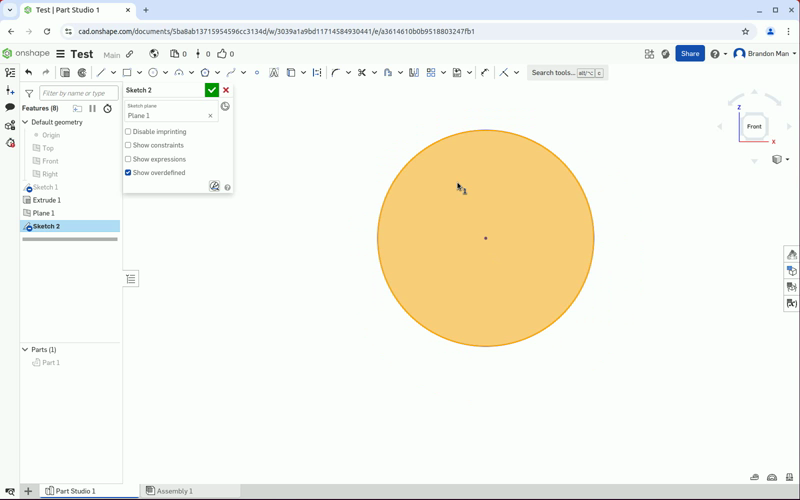
scroll(-6)
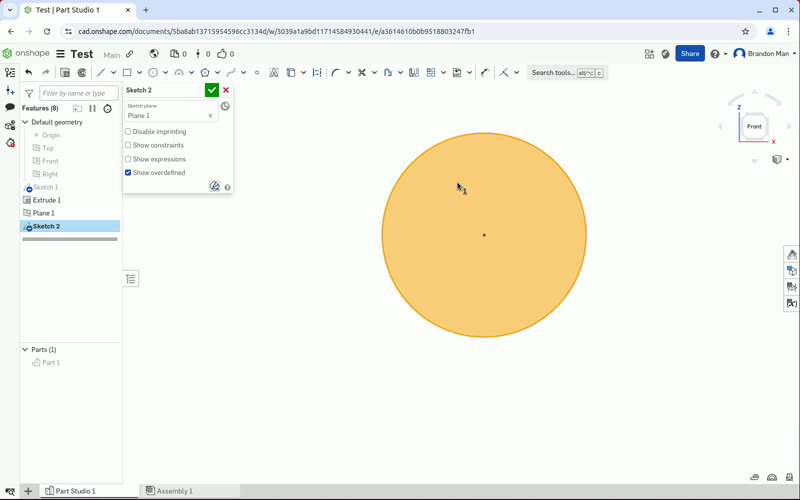
scroll(-6)
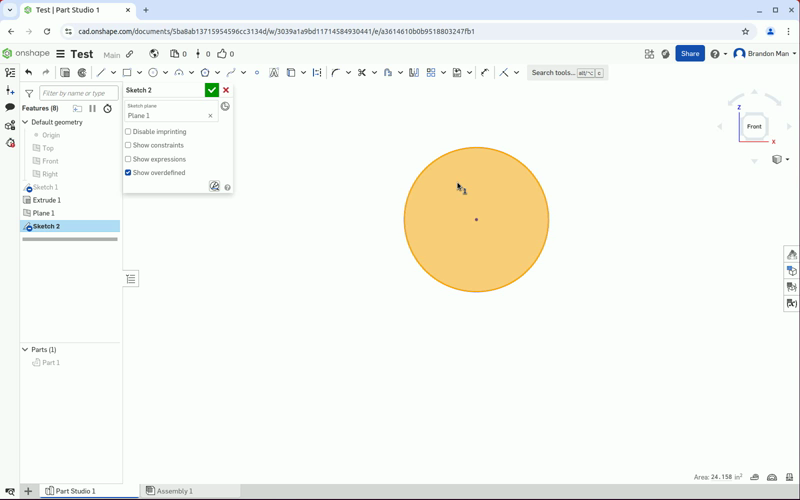
scroll(-6)
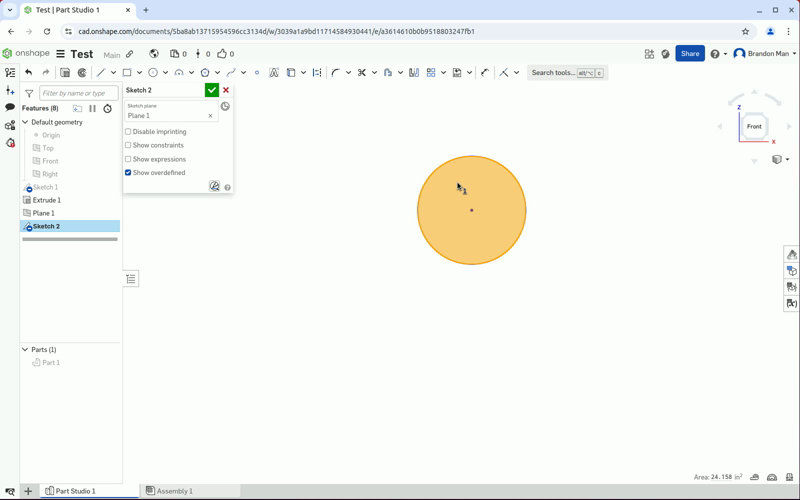
scroll(-6)
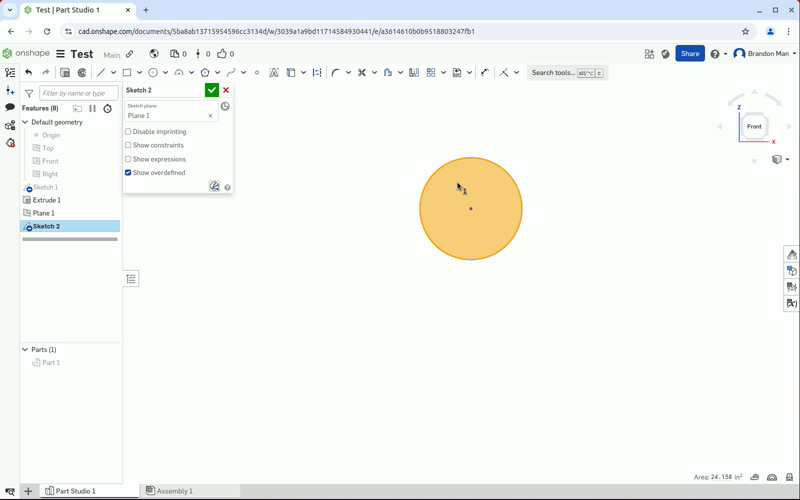
scroll(-6)
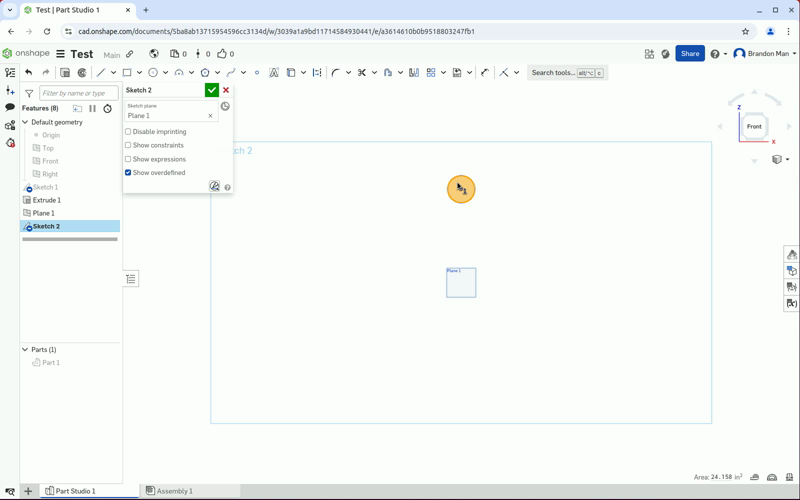
mouse_move(73, 352)
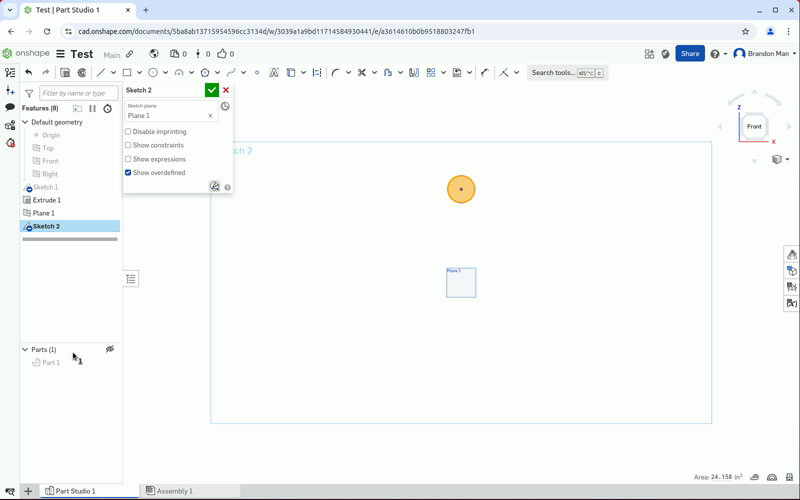
key(shift+y)
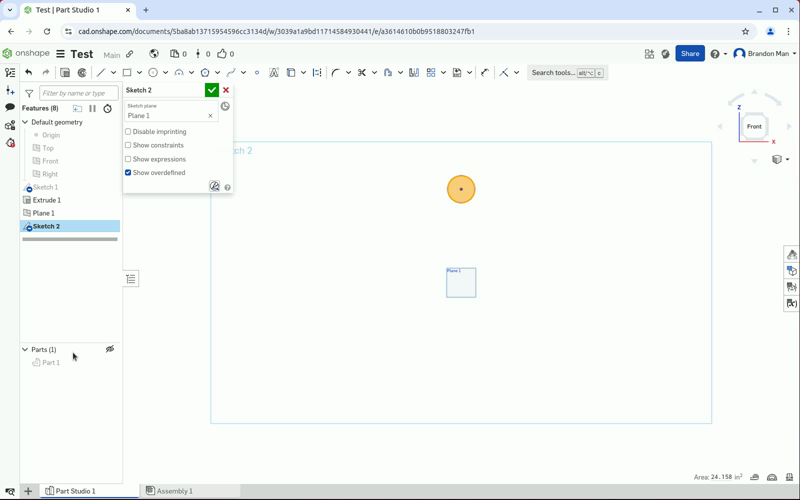
key(shift+e)
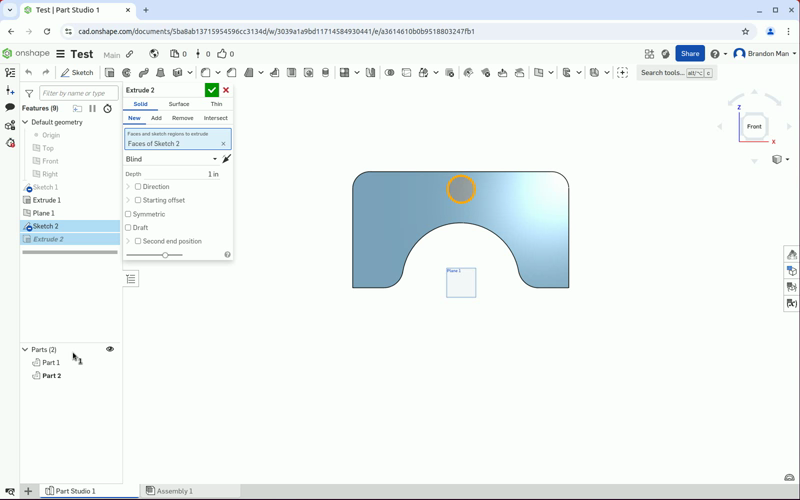
mouse_move(143, 106)
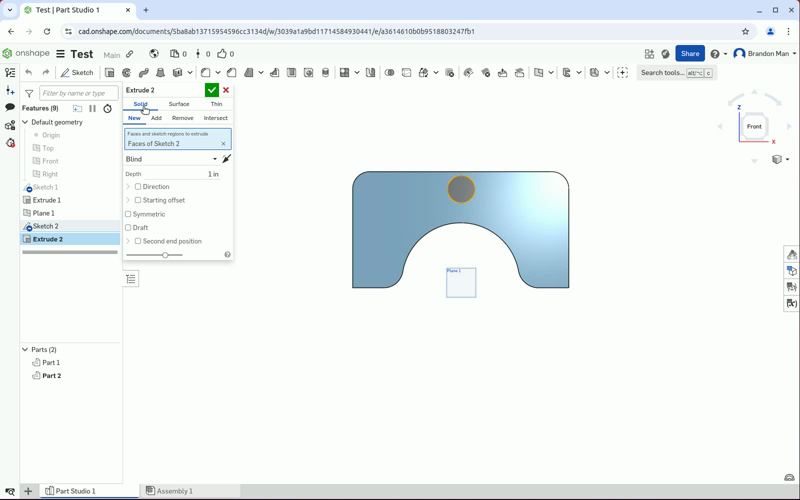
click(143, 106)
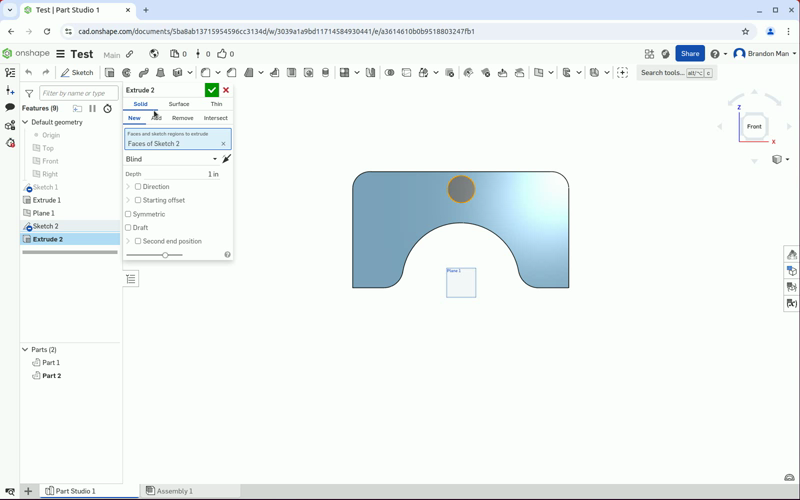
mouse_move(186, 120)
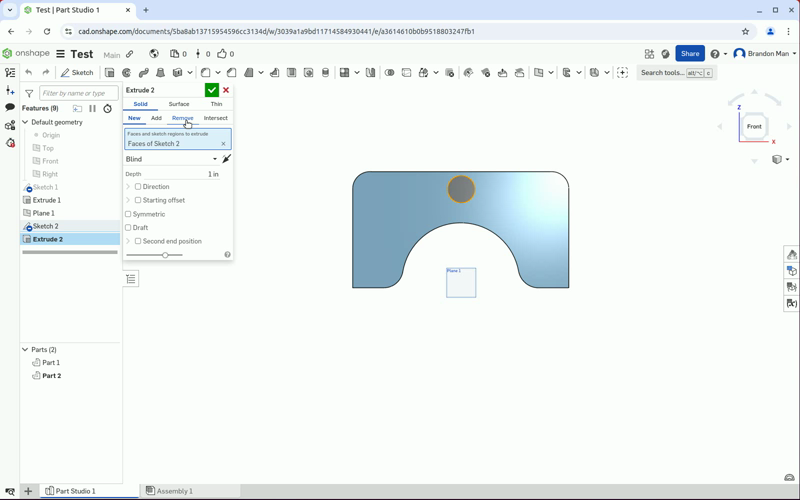
click(186, 120)
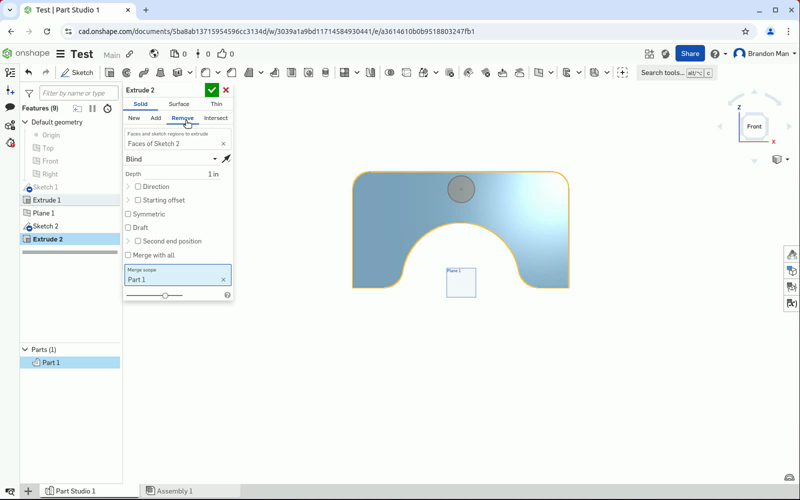
key(tab, 4)
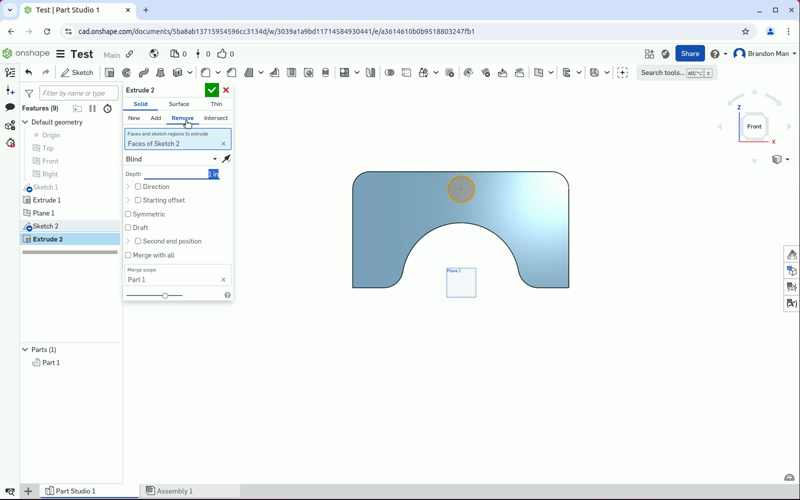
text(14.924)
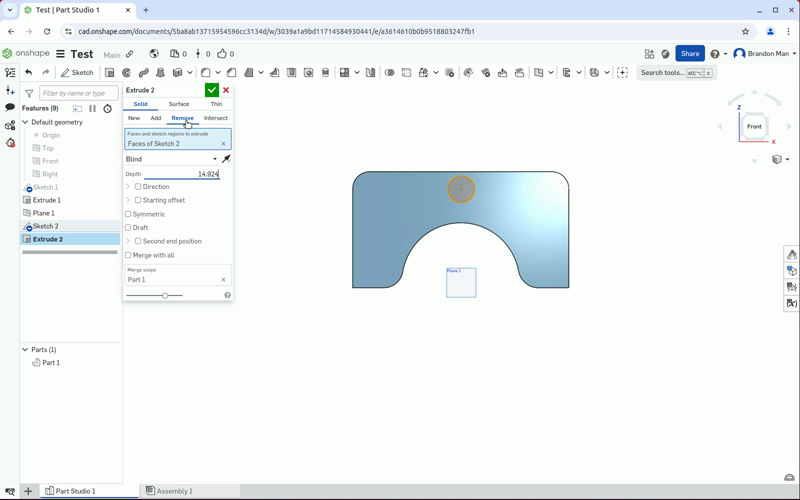
key(tab, 6)
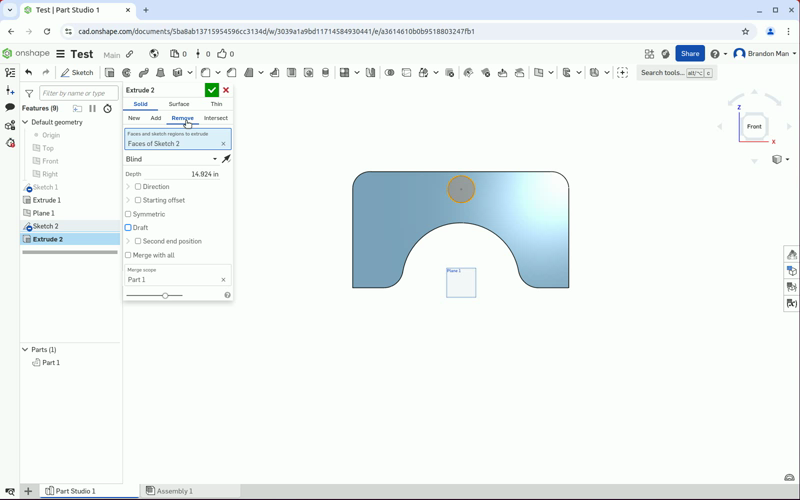
key(space)
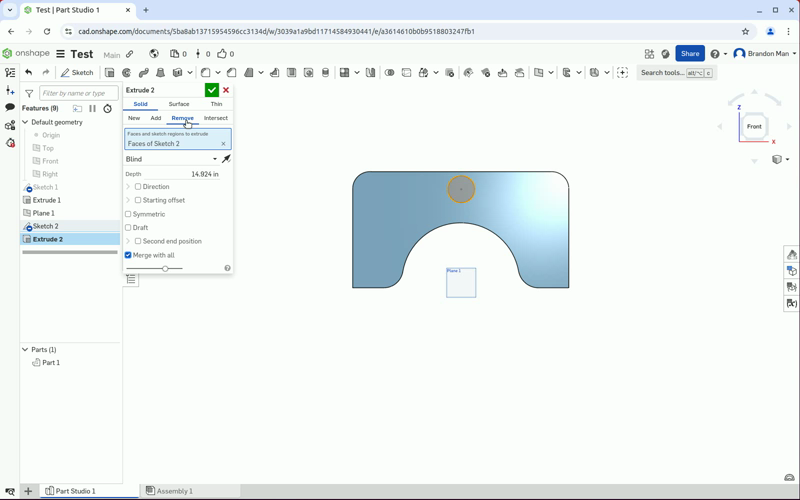
key(enter)
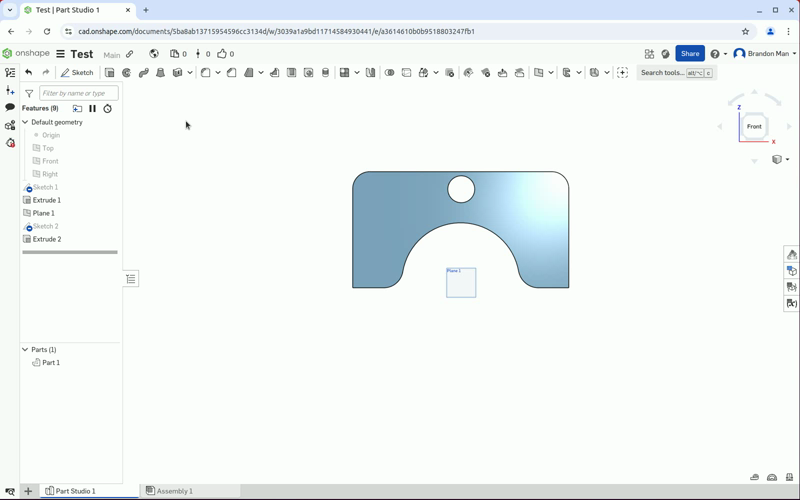
key(shift+h)
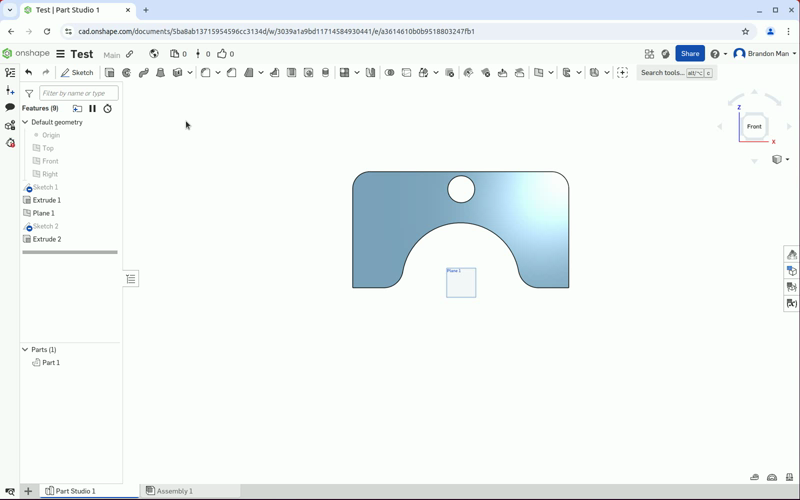
key(shift+h)
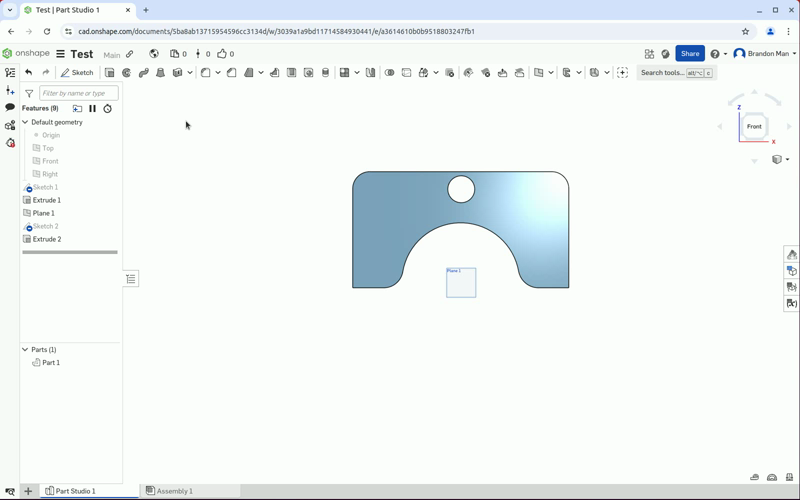
key(shift+7)
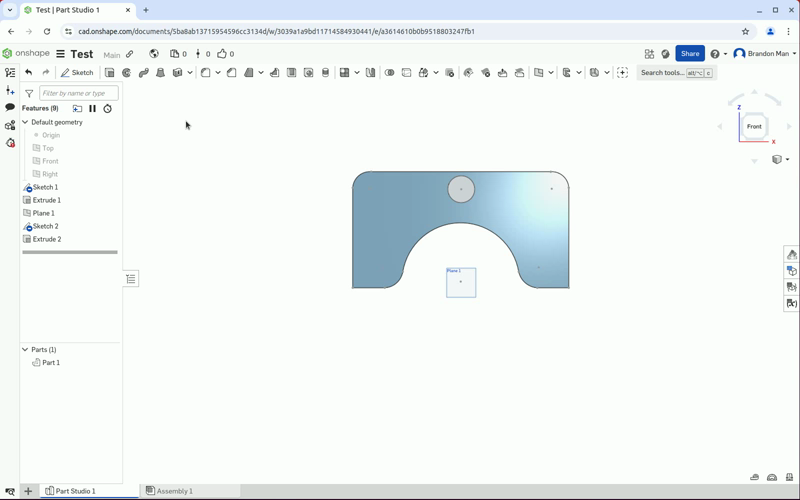
key(left, 2)
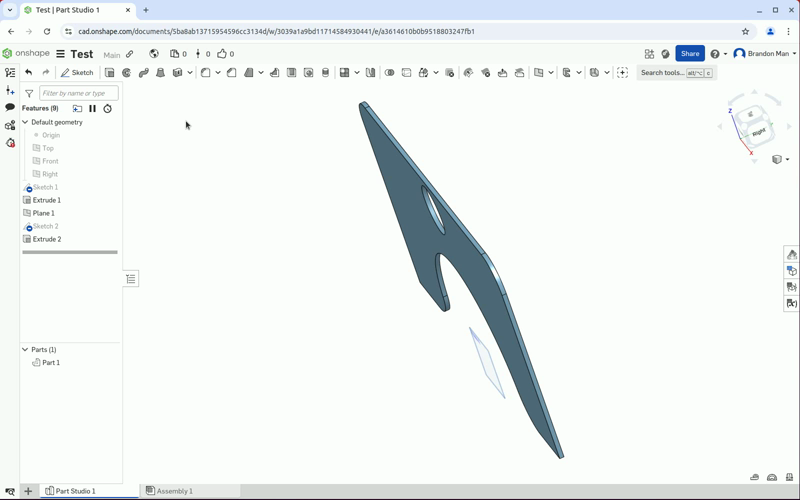
key(down, 2)
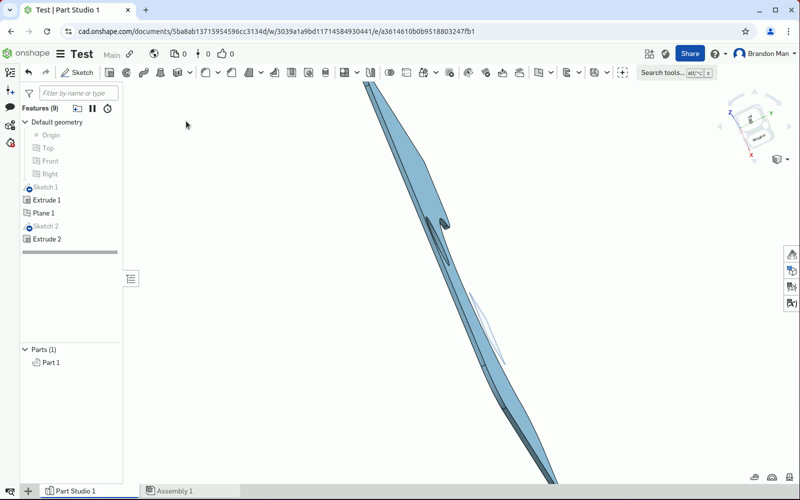
key(up, 2)
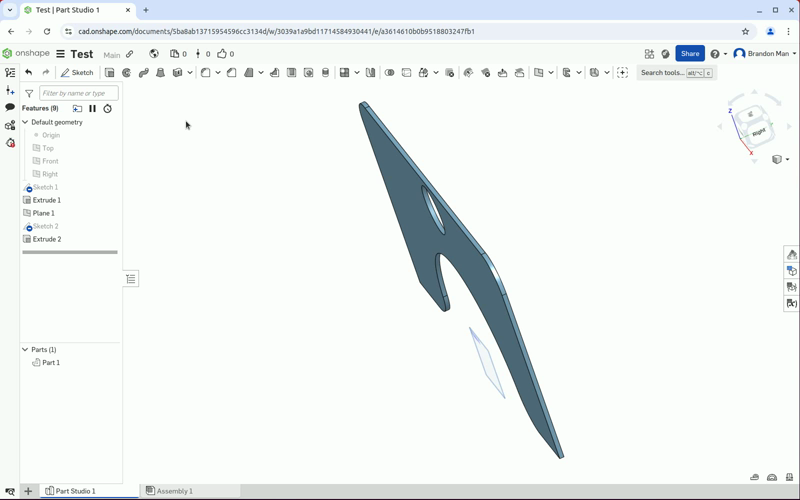
key(right, 2)
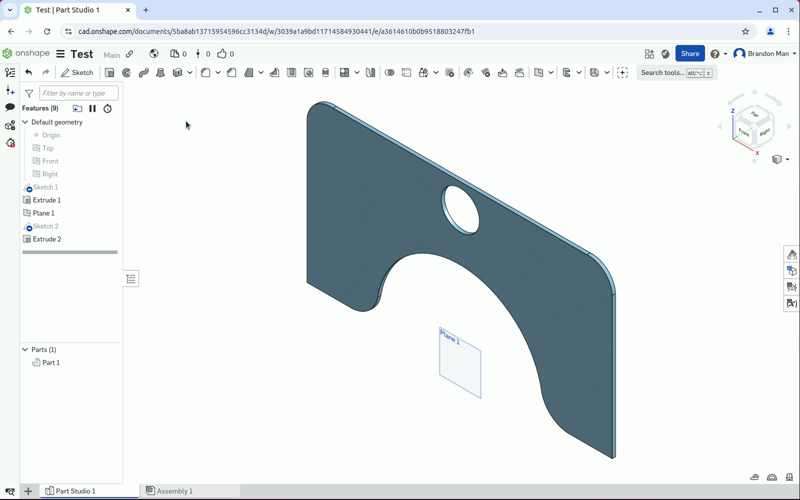
mouse_move(73, 189)
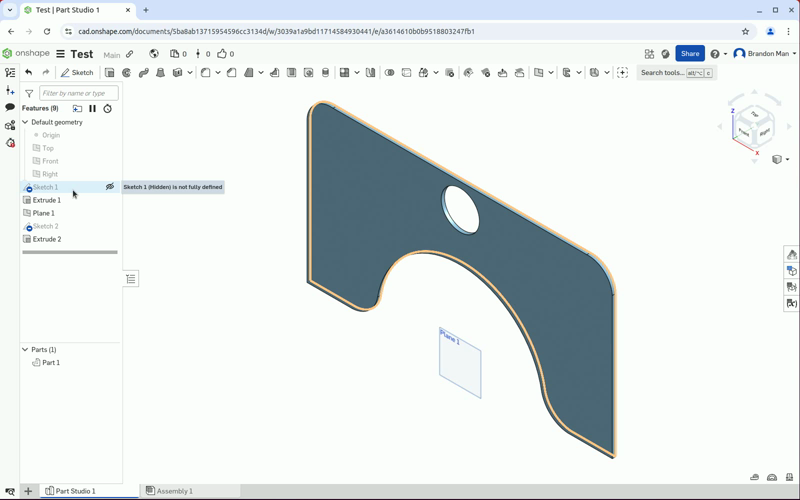
click(73, 189)